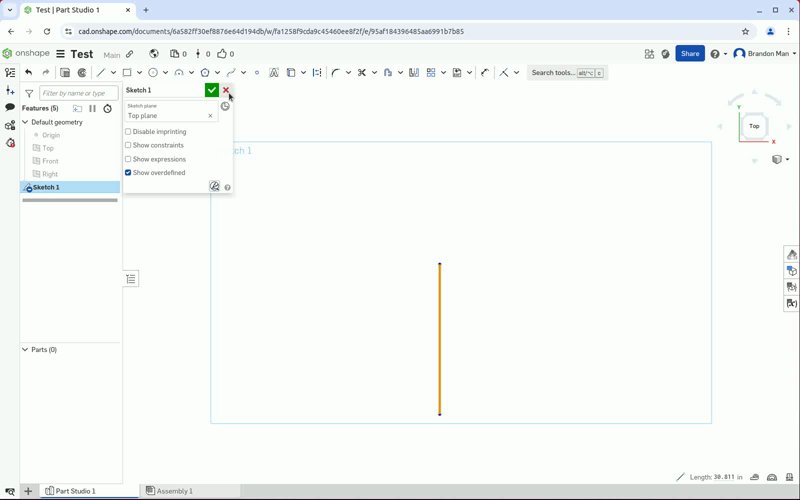
key(shift+h)
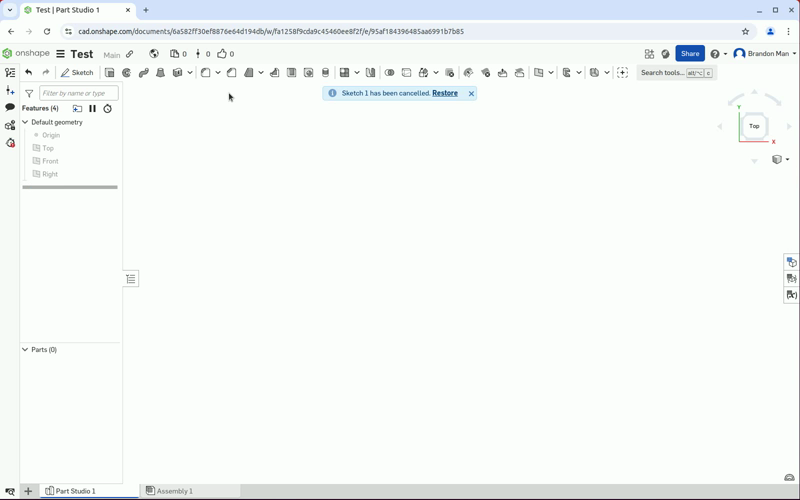
mouse_move(73, 352)
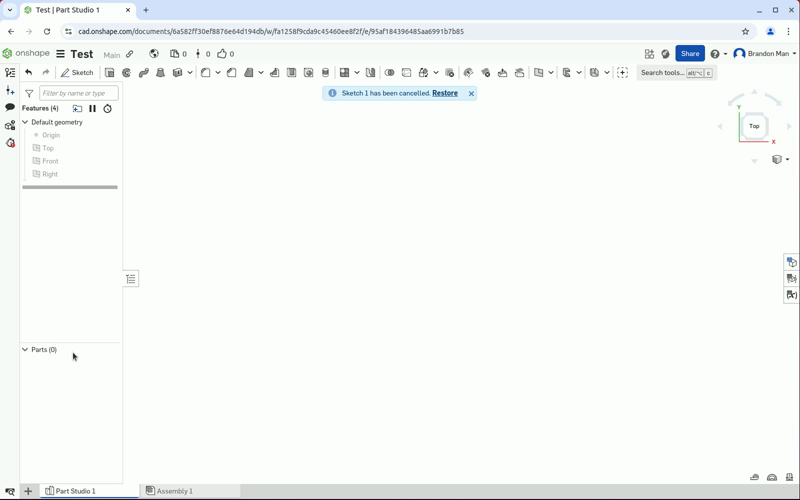
key(y)
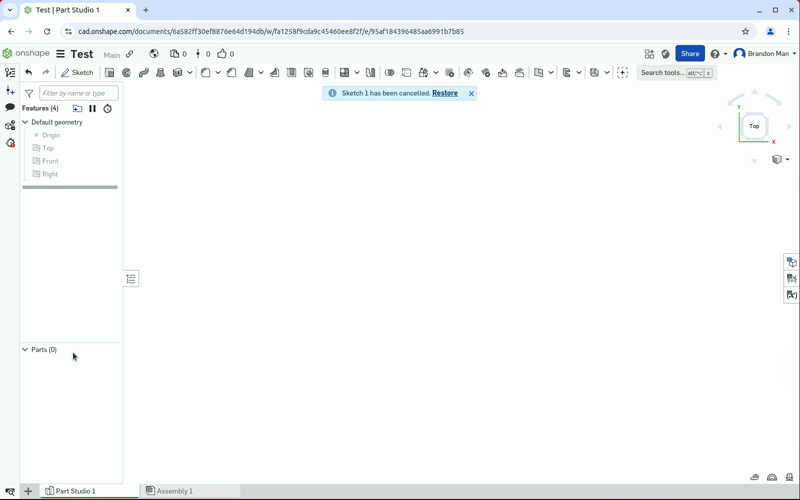
key(shift+p)
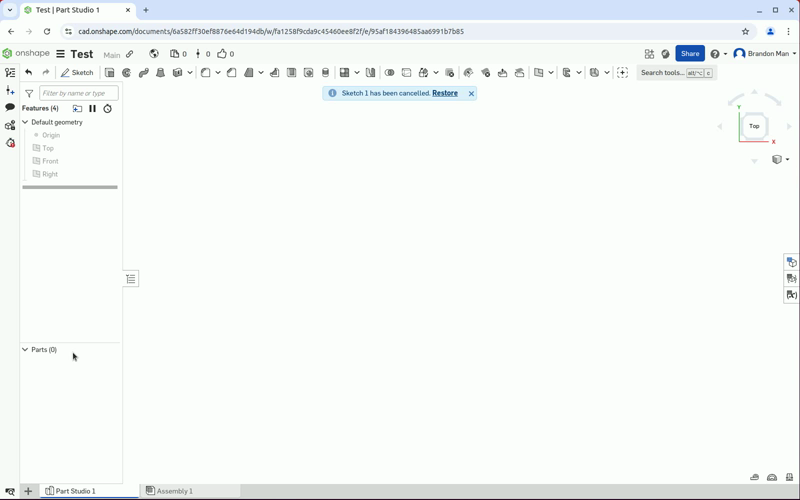
key(space)
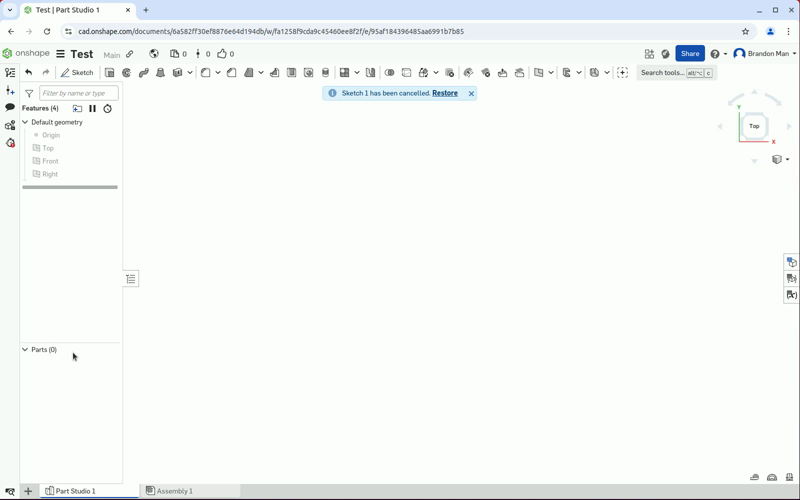
key_down(shift)
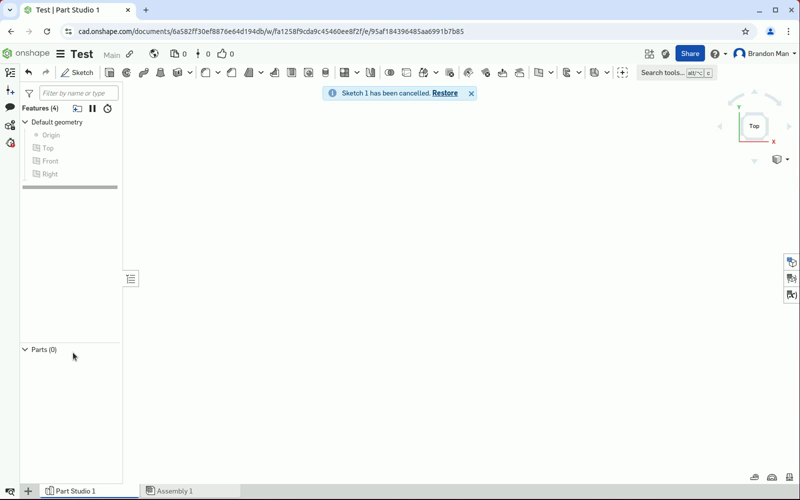
key(up)
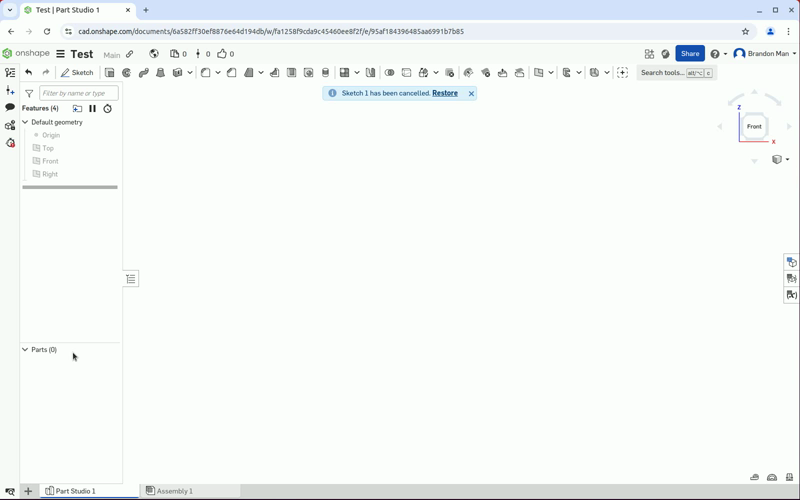
key_up(shift)
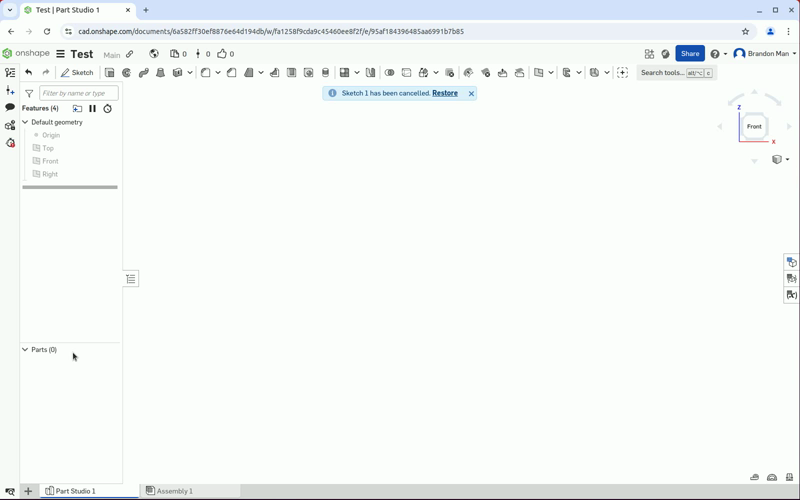
mouse_move(73, 352)
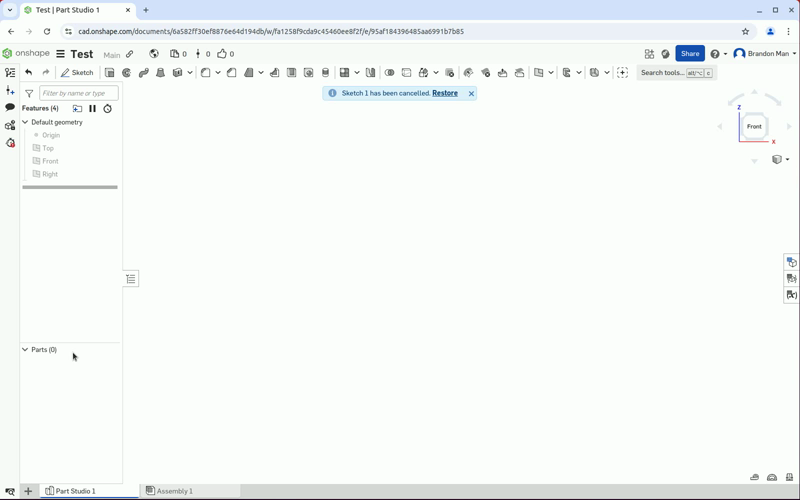
key(shift+y)
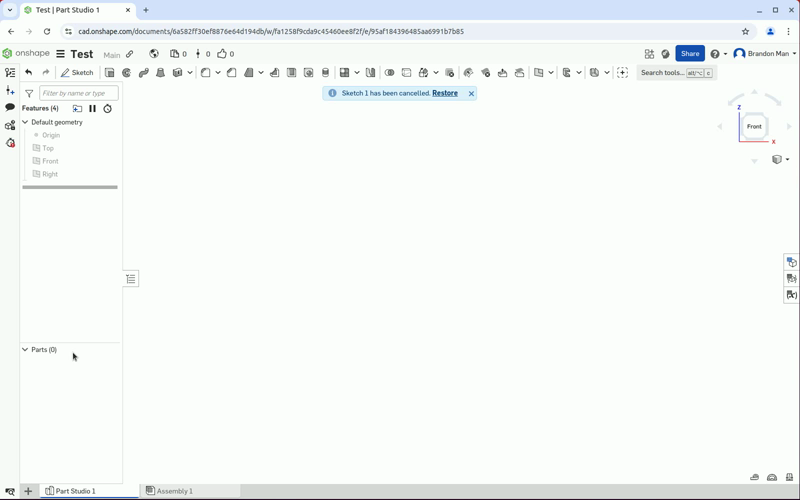
key(shift+s)
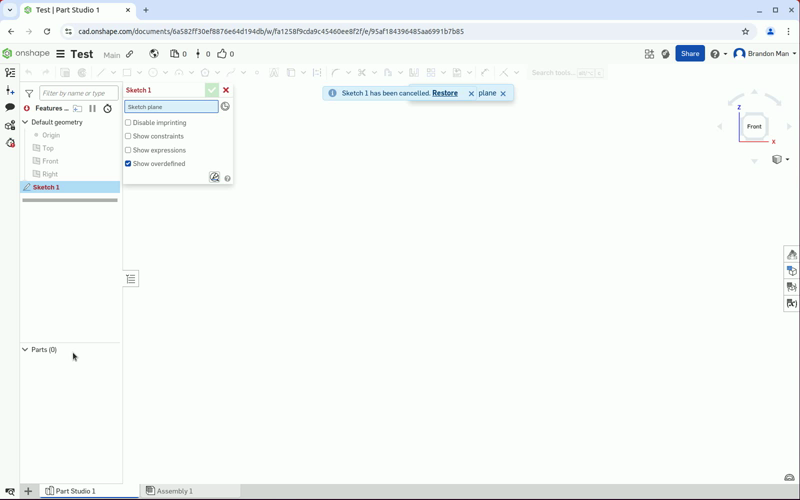
mouse_move(73, 163)
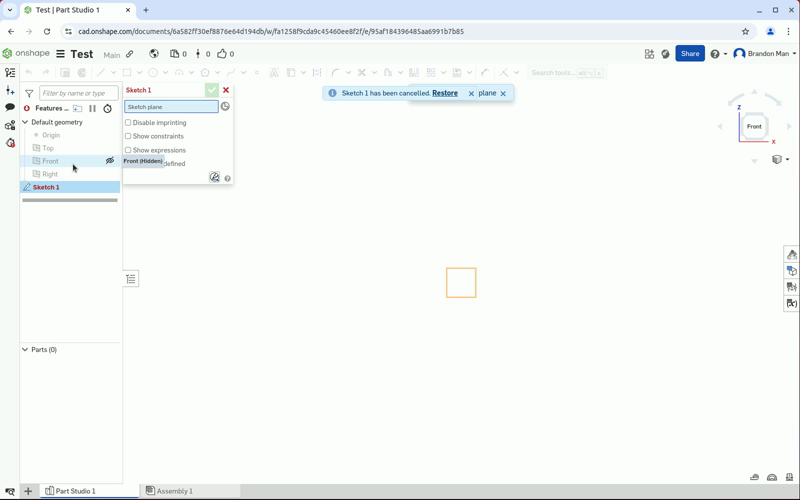
click(73, 163)
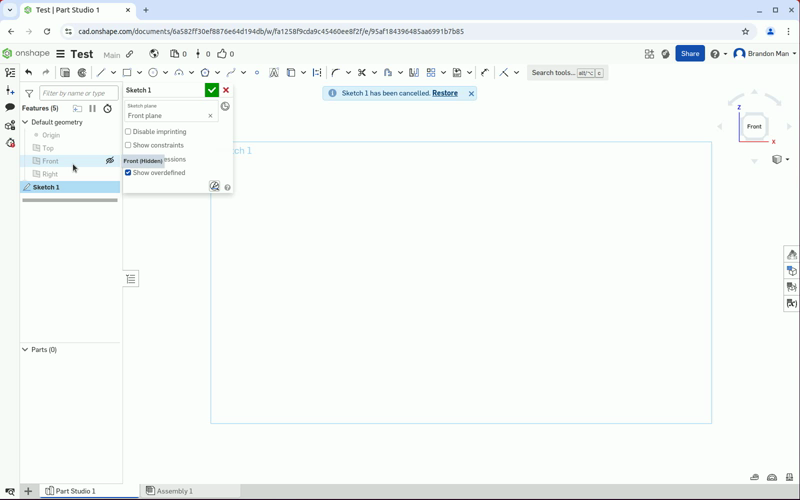
mouse_move(73, 352)
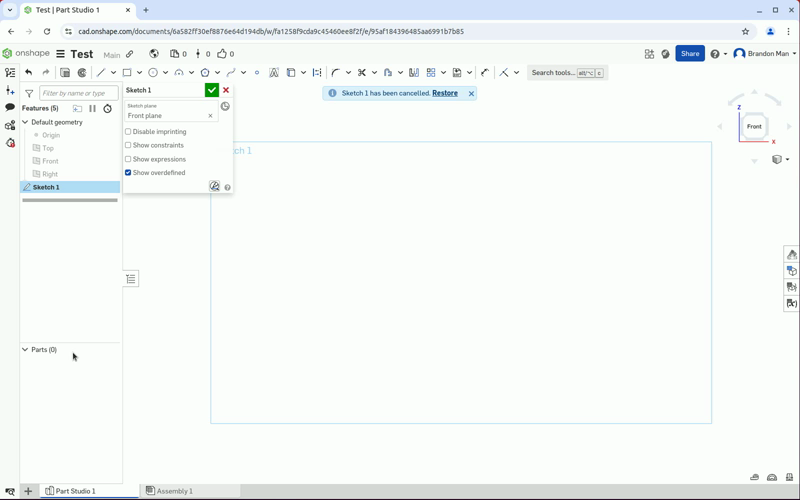
key(y)
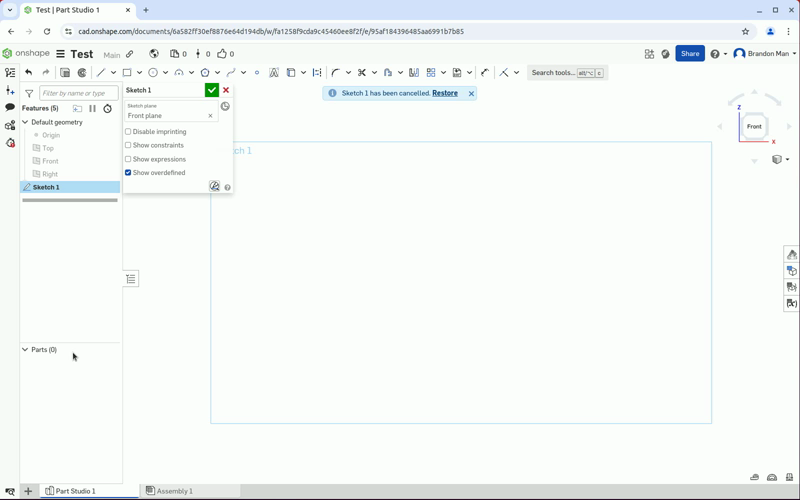
key(l)
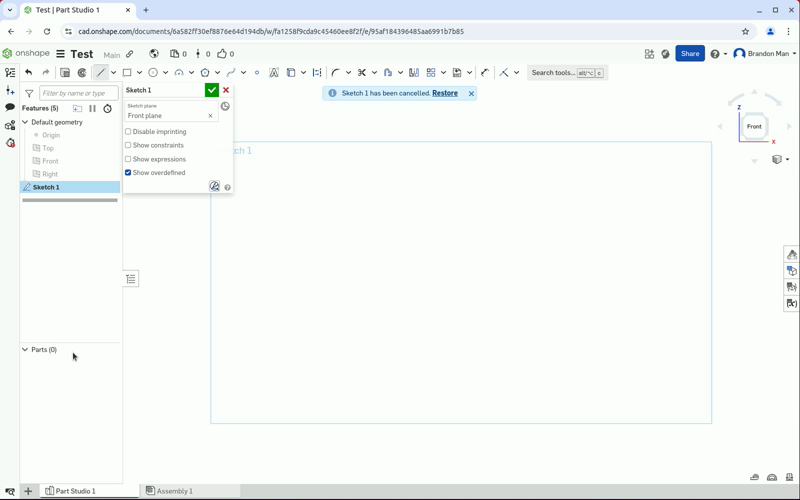
key_down(shift)
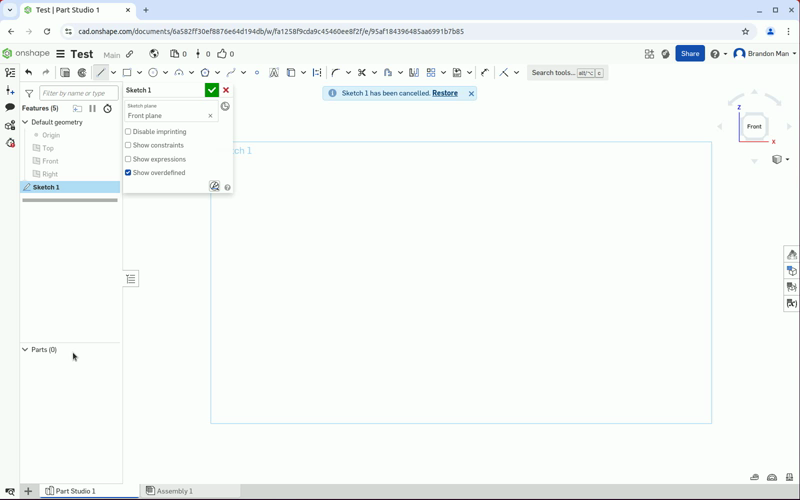
mouse_move(376, 282)
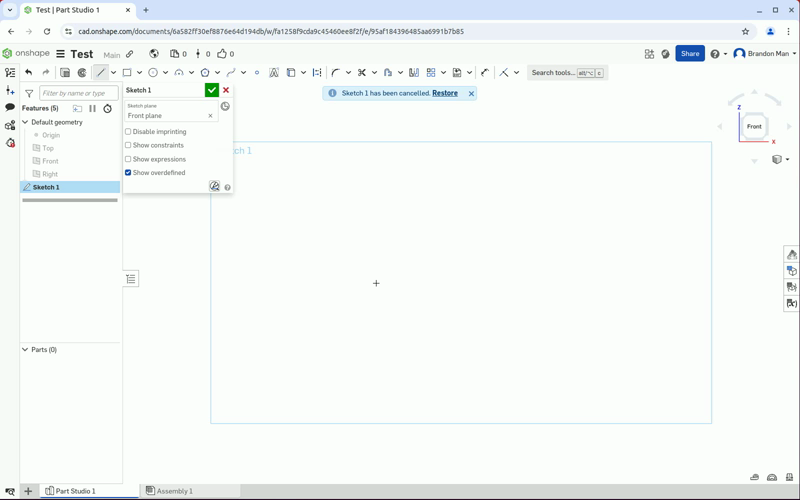
click(376, 282)
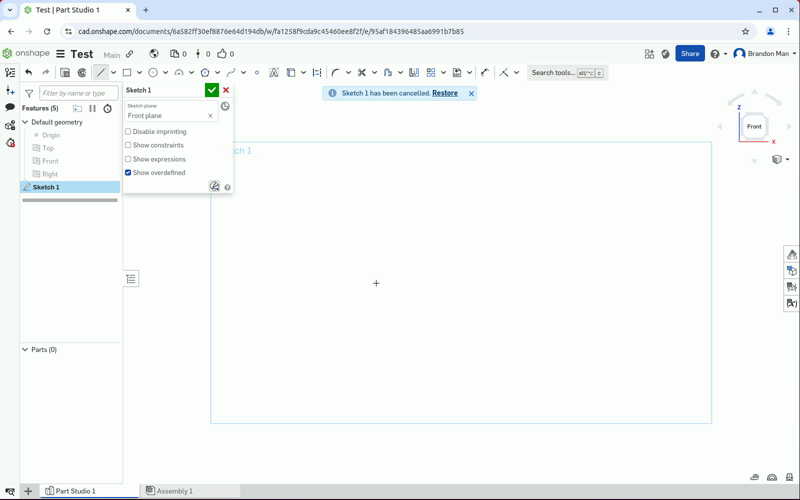
key_up(shift)
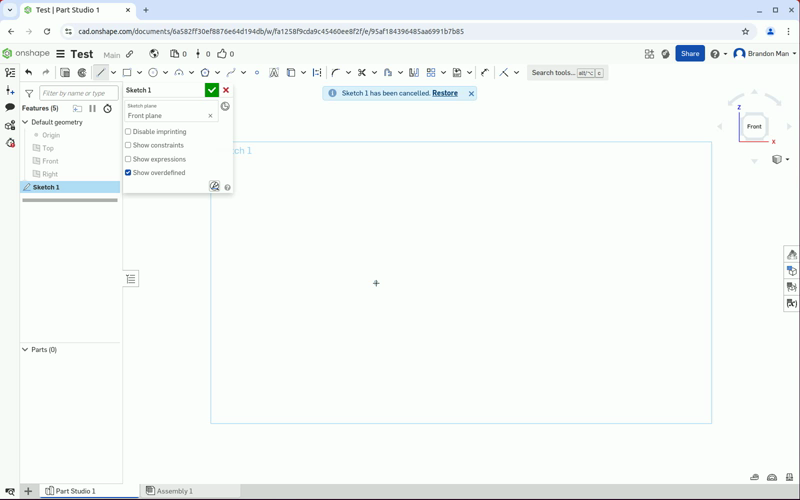
key_down(shift)
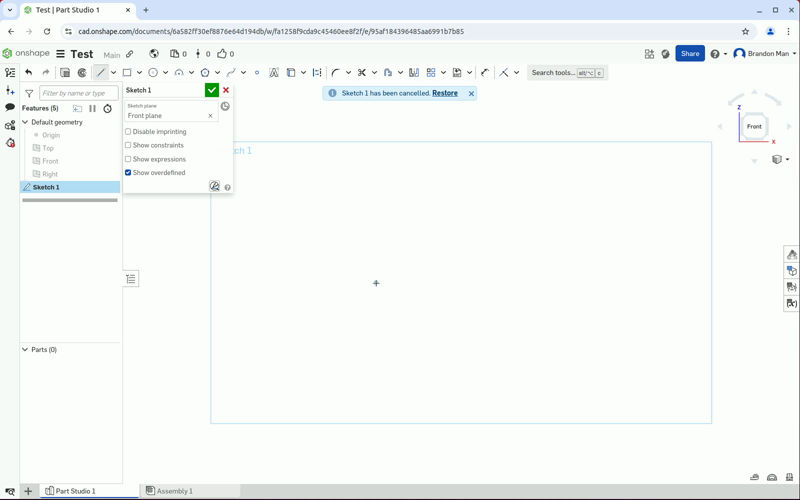
mouse_move(544, 282)
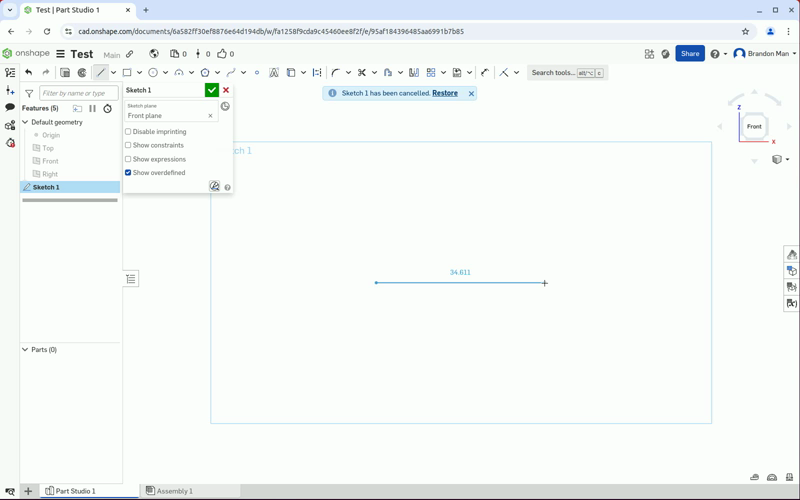
click(544, 282)
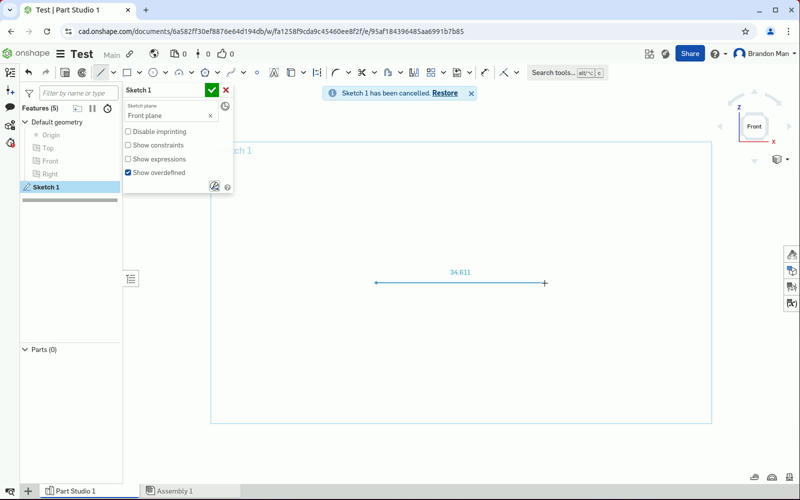
key_up(shift)
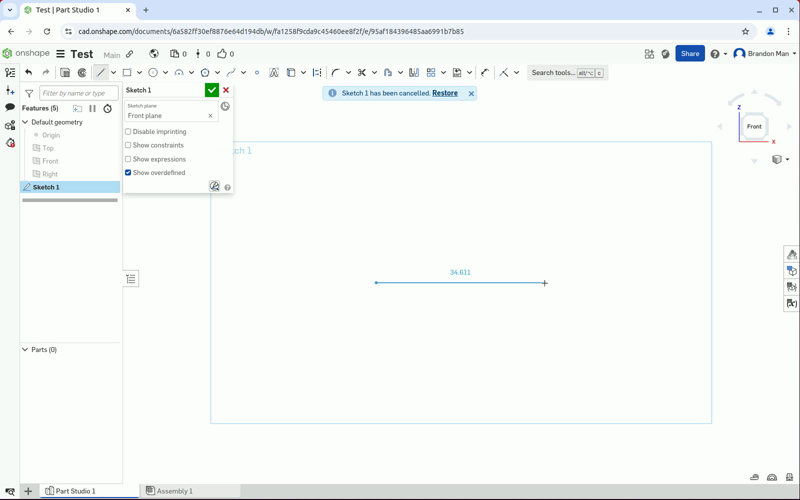
key_down(shift)
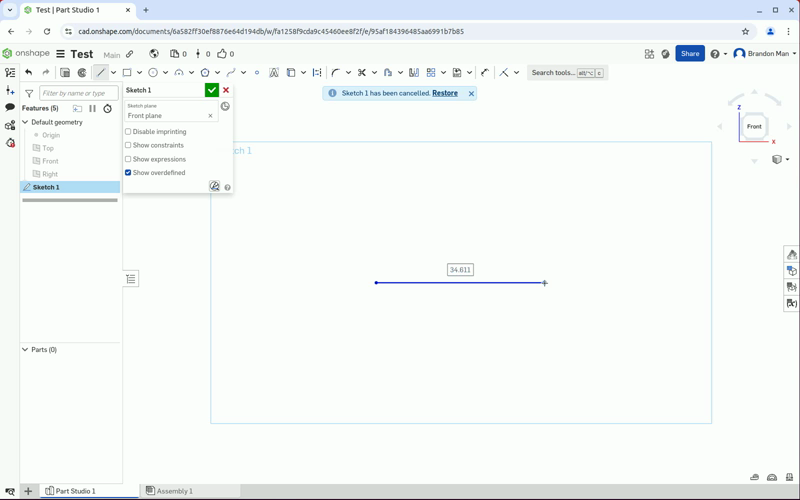
mouse_move(544, 171)
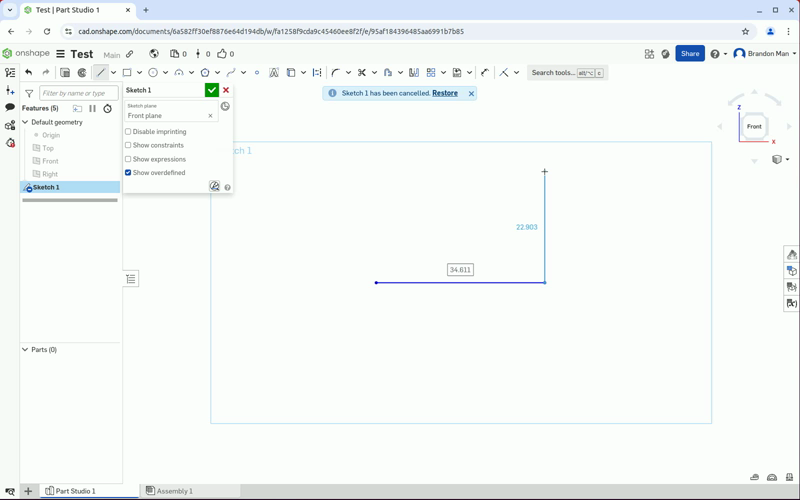
click(544, 171)
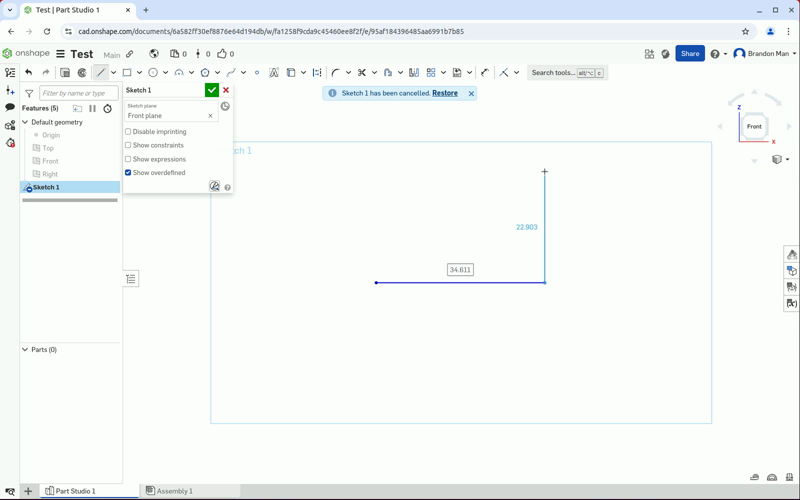
key_up(shift)
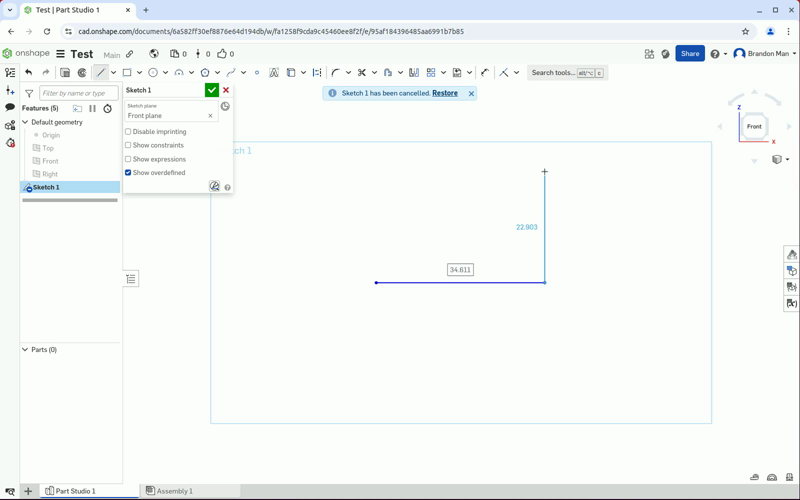
key_down(shift)
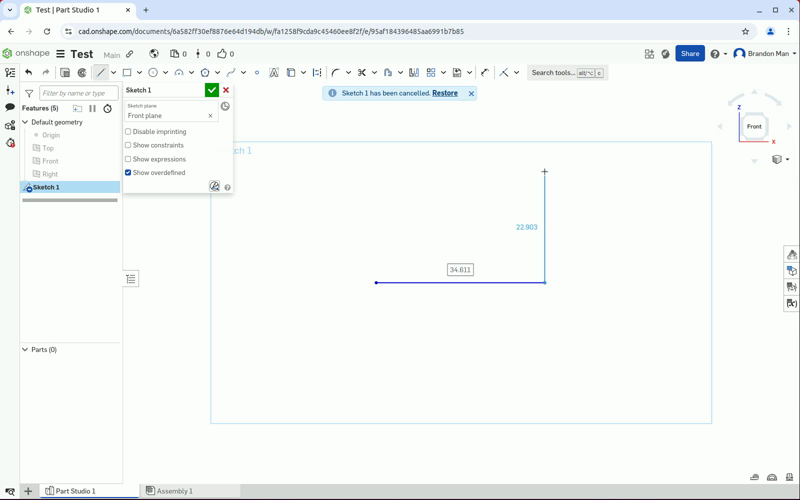
mouse_move(574, 171)
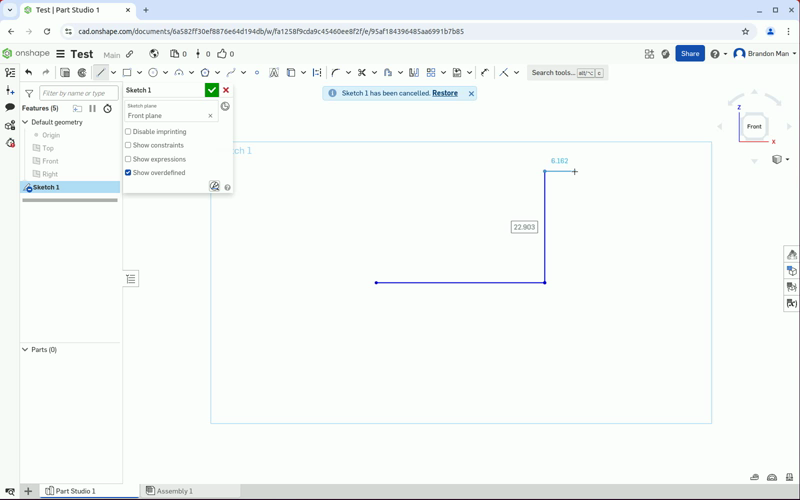
mouse_move(516, 171)
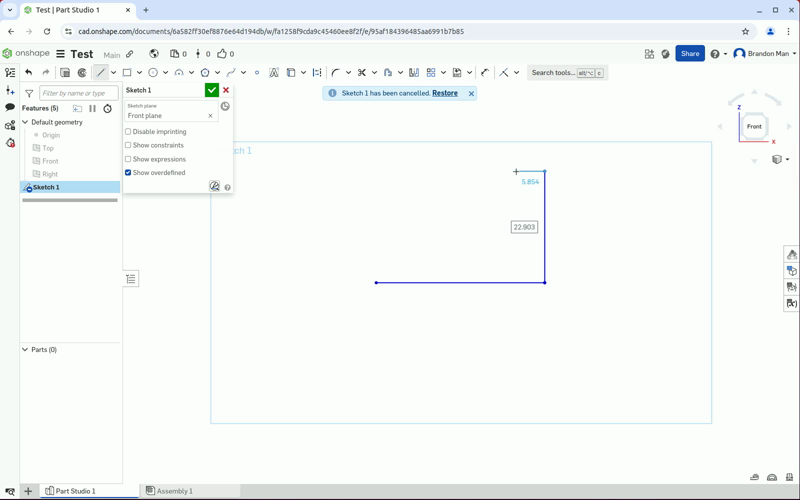
click(516, 171)
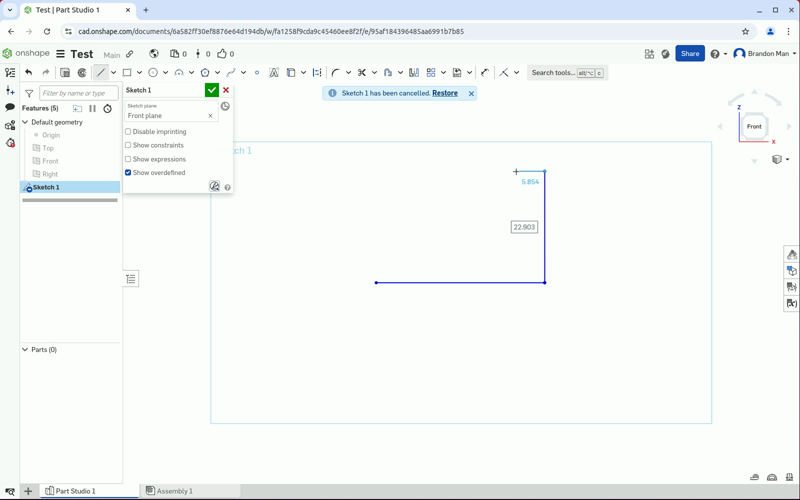
key_up(shift)
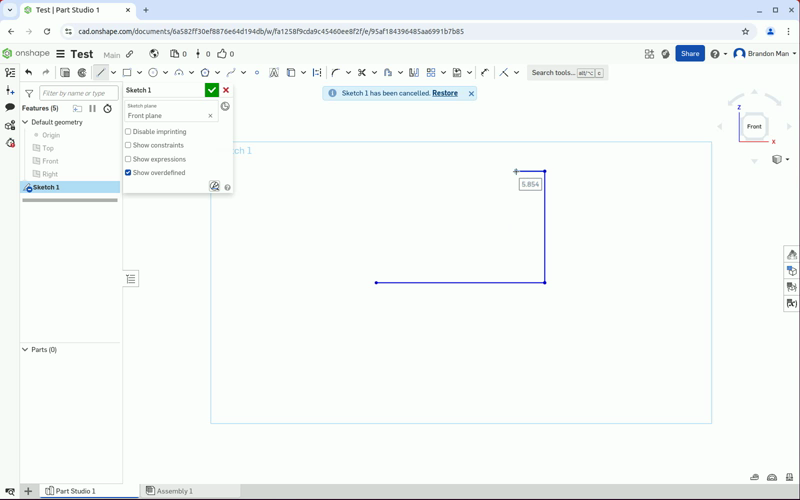
key_down(shift)
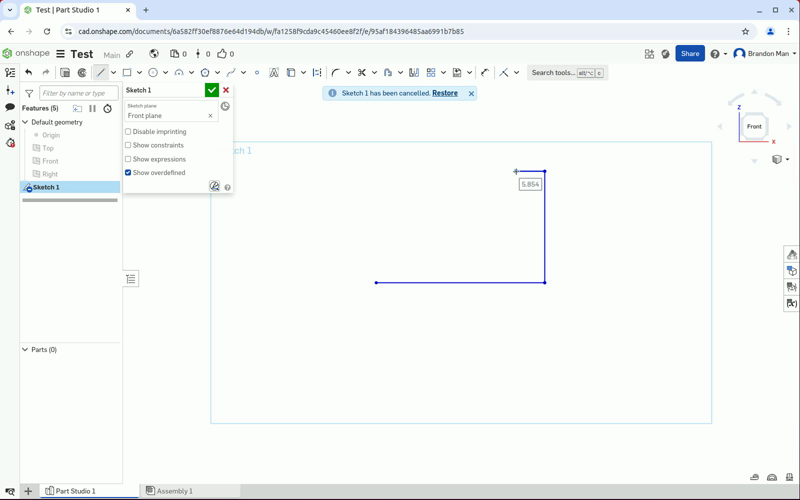
mouse_move(516, 254)
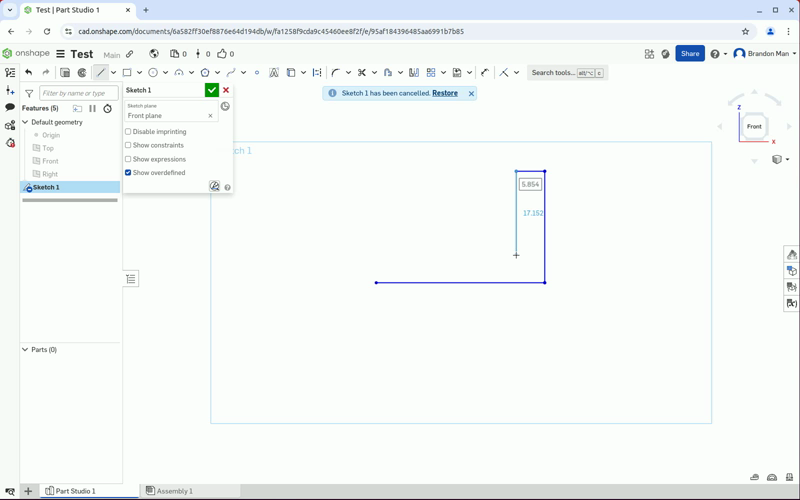
click(516, 254)
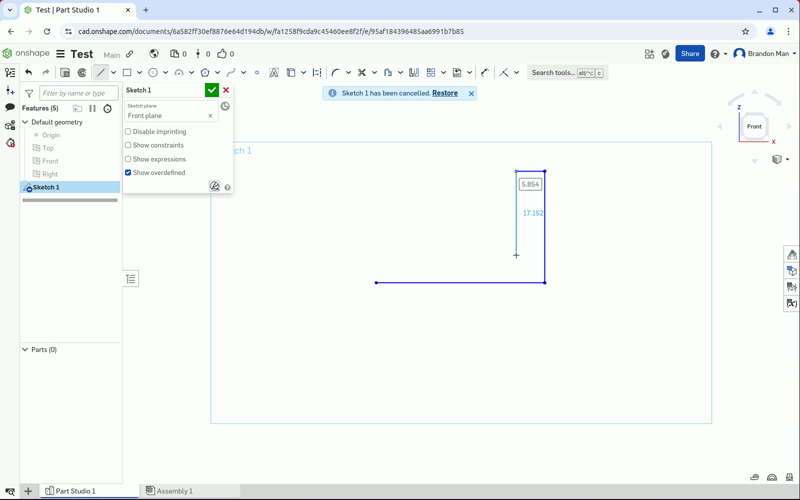
key_up(shift)
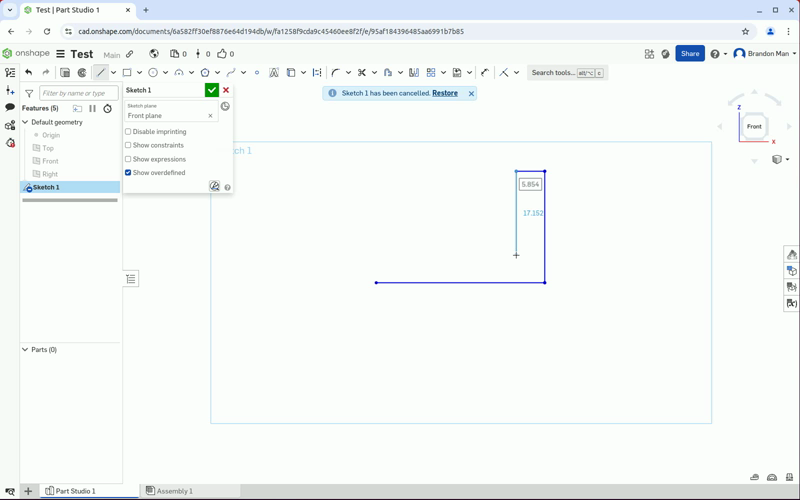
key_down(shift)
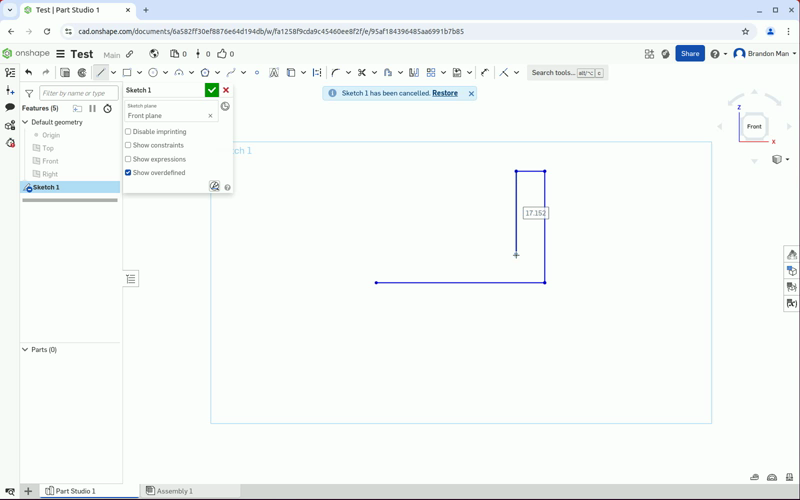
mouse_move(404, 254)
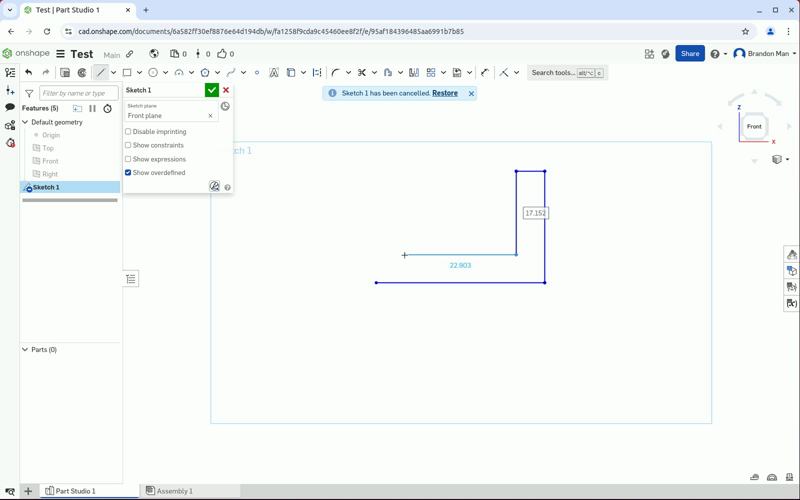
click(404, 254)
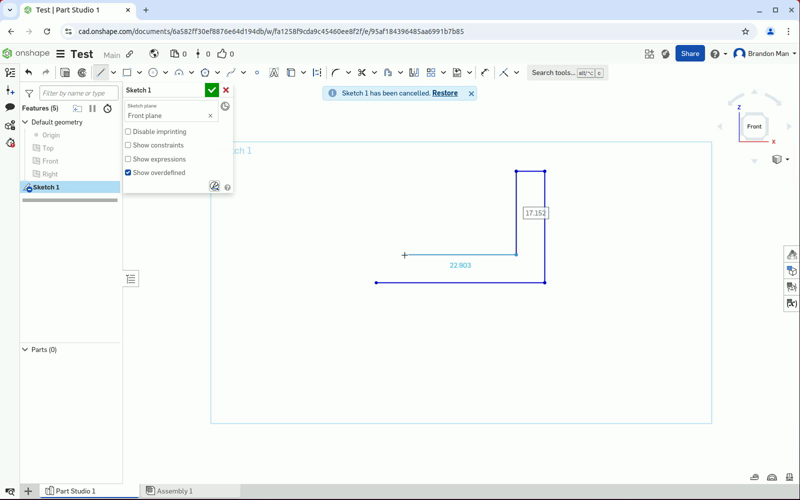
key_up(shift)
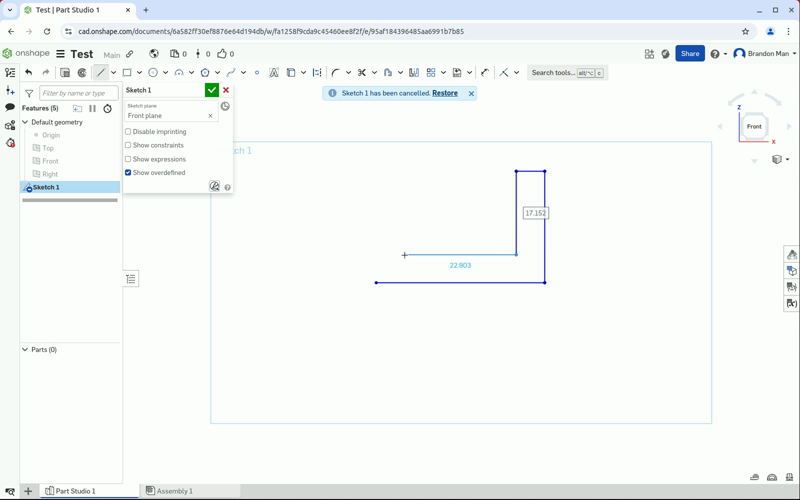
key_down(shift)
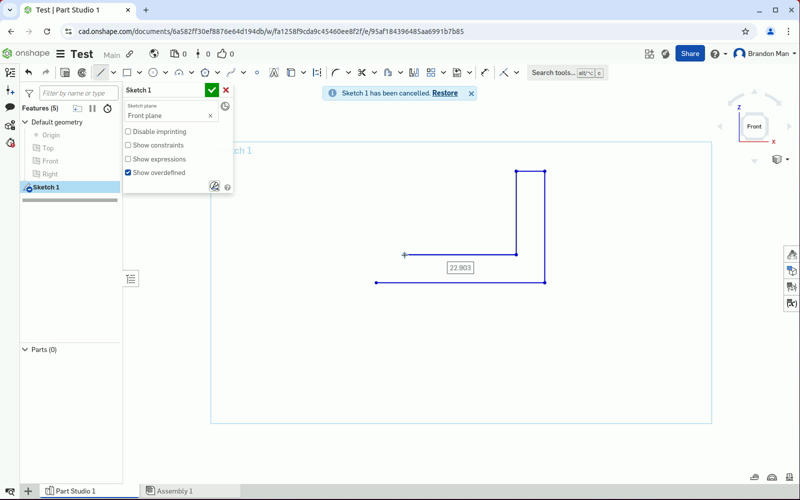
mouse_move(404, 171)
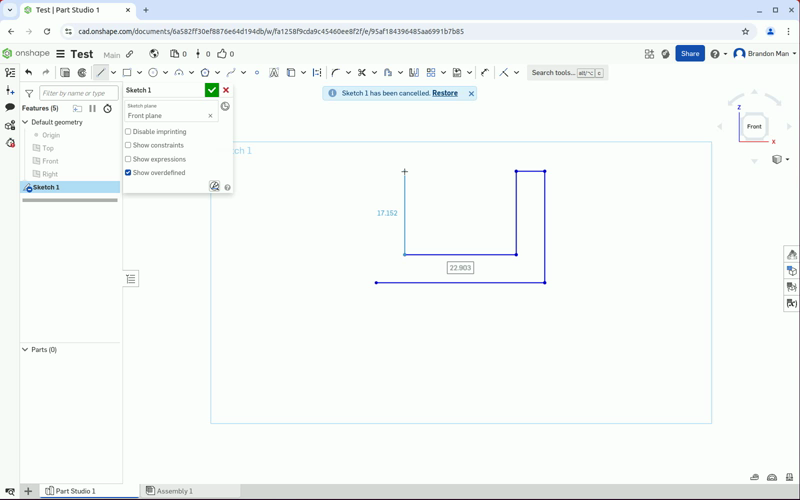
click(404, 171)
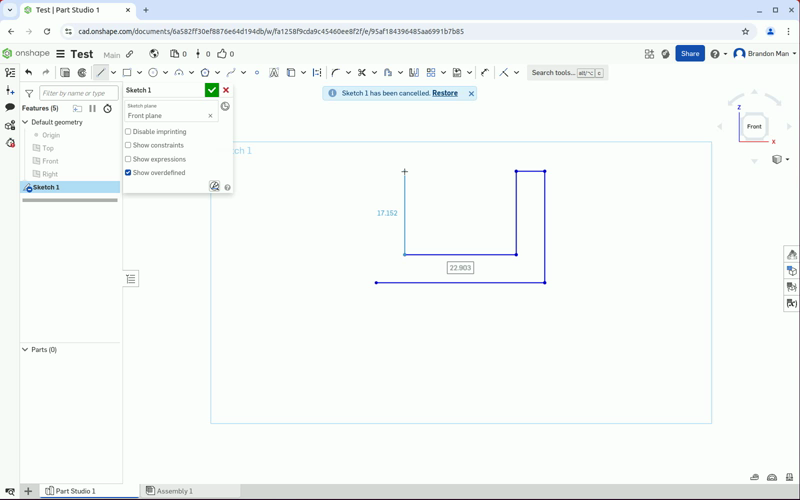
key_up(shift)
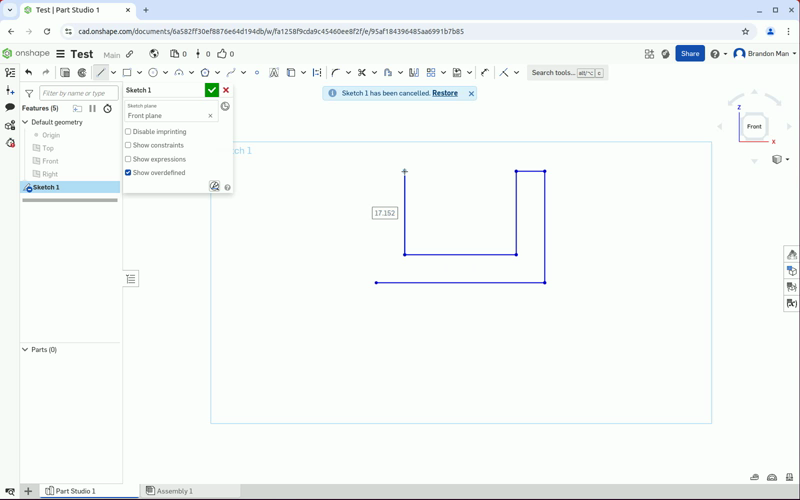
key_down(shift)
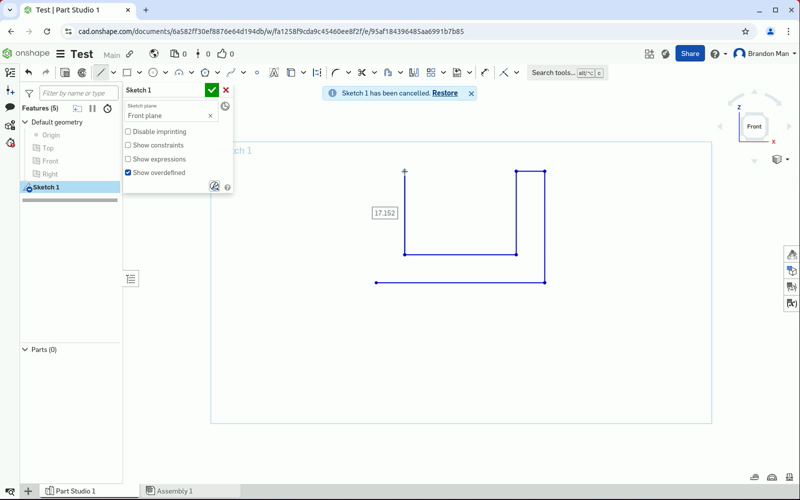
mouse_move(434, 171)
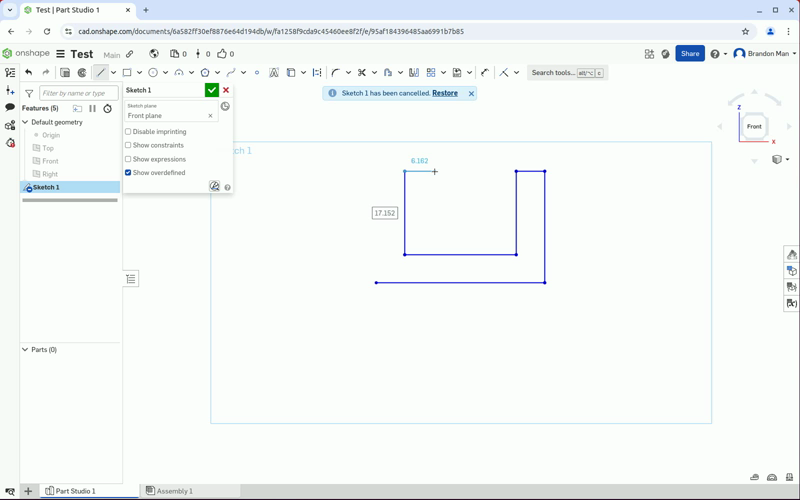
mouse_move(376, 171)
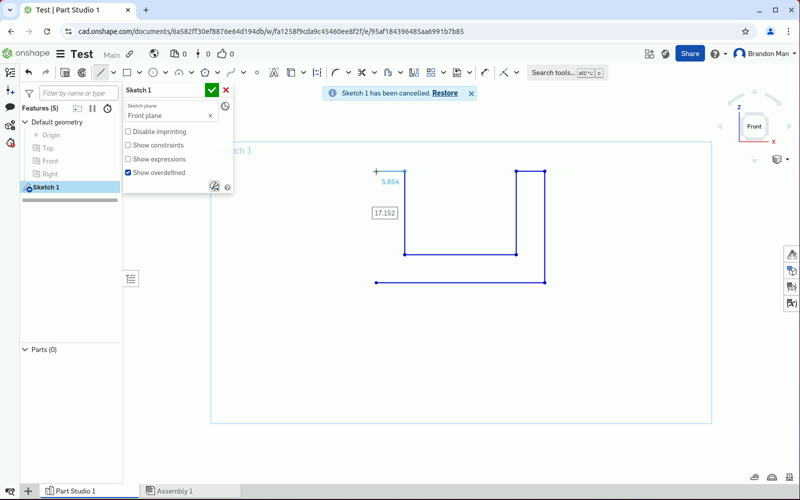
click(376, 171)
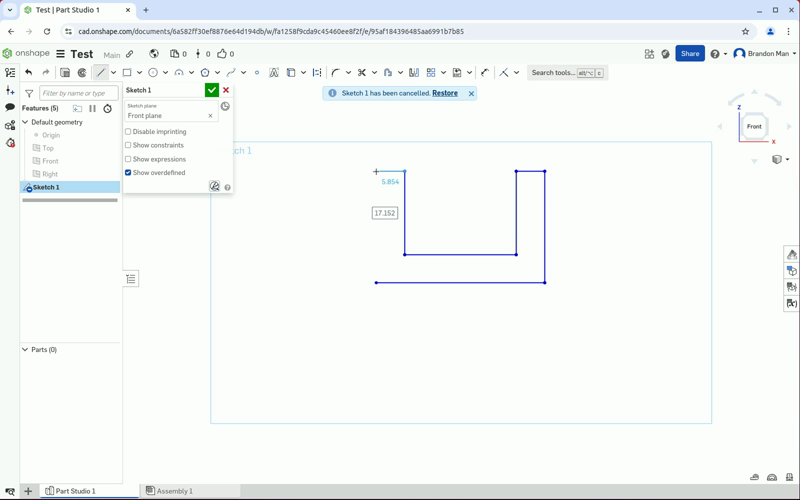
key_up(shift)
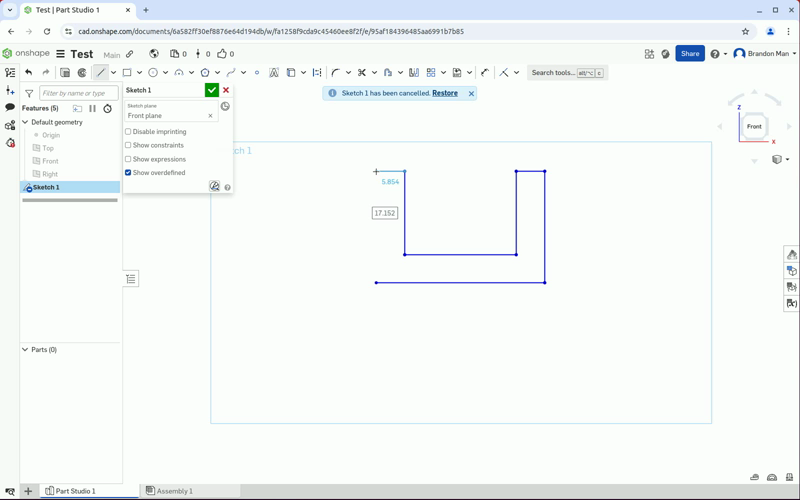
key_down(shift)
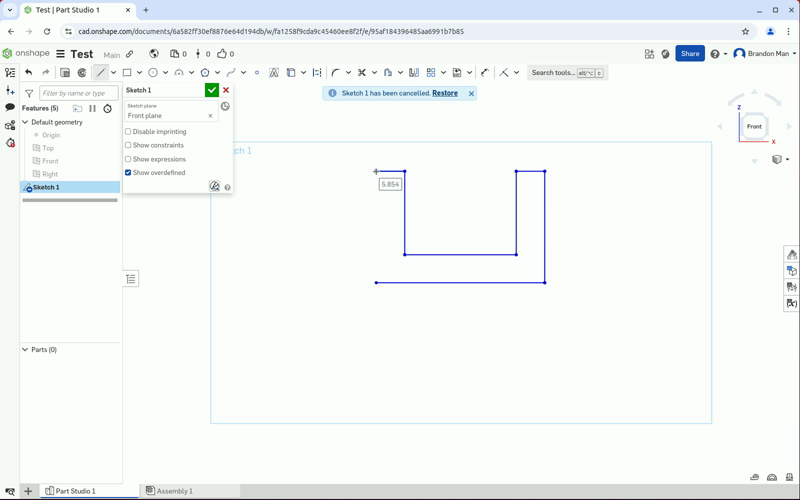
mouse_move(376, 282)
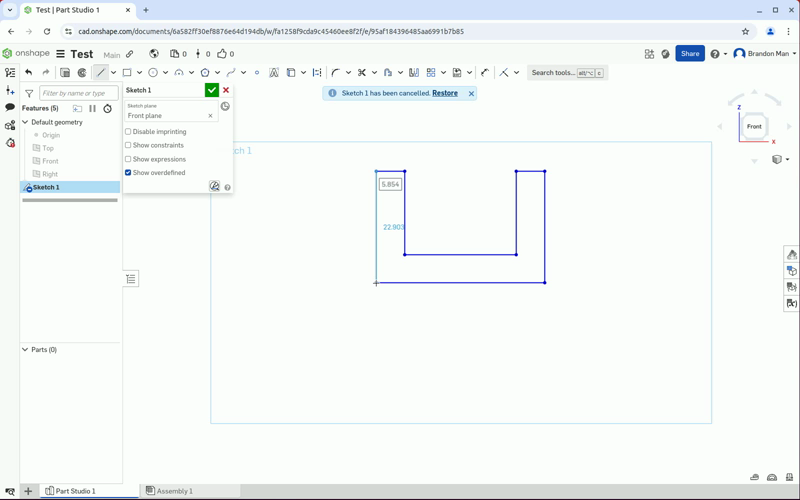
key_up(shift)
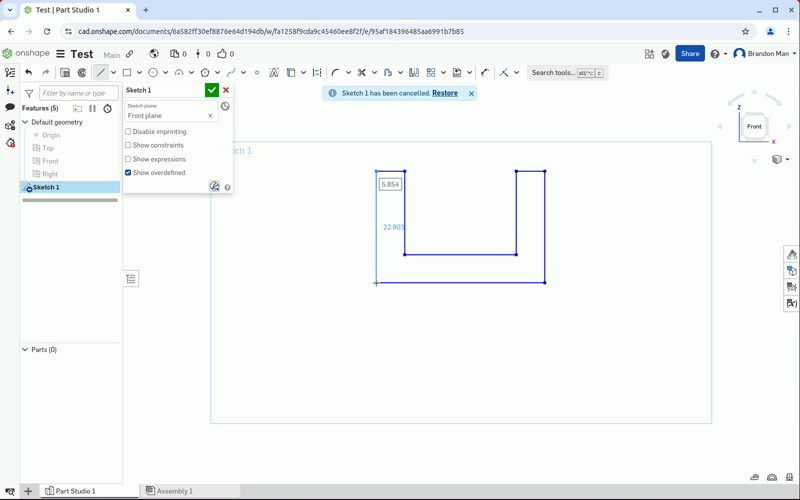
click(376, 282)
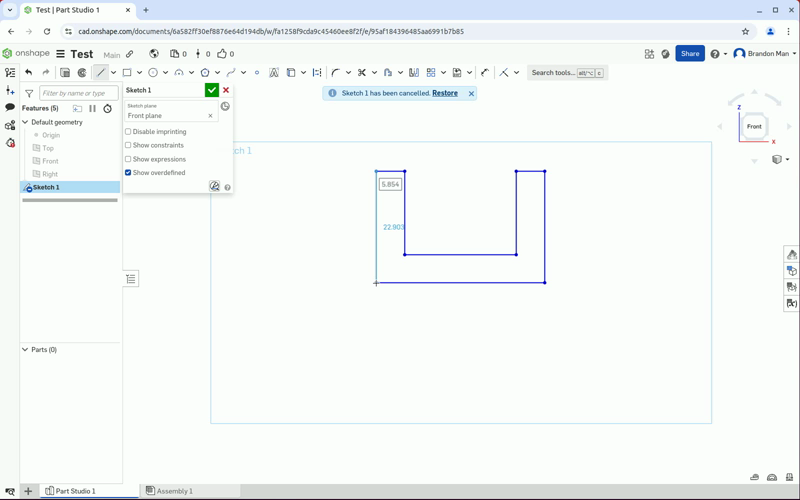
key(esc)
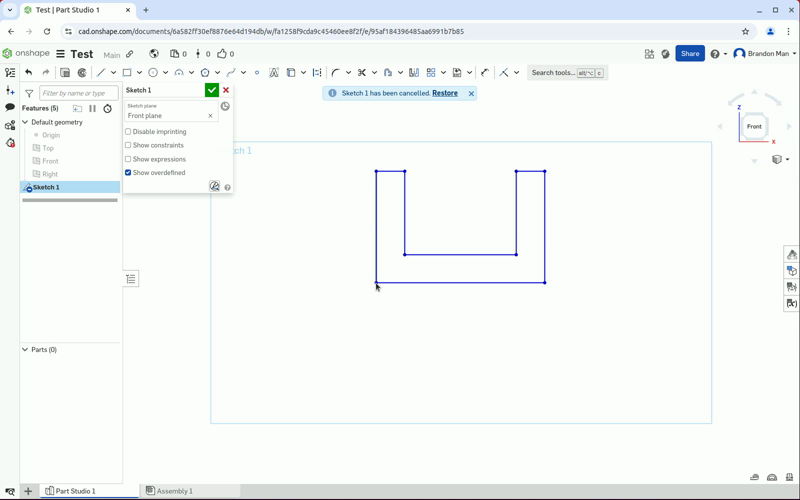
mouse_move(383, 275)
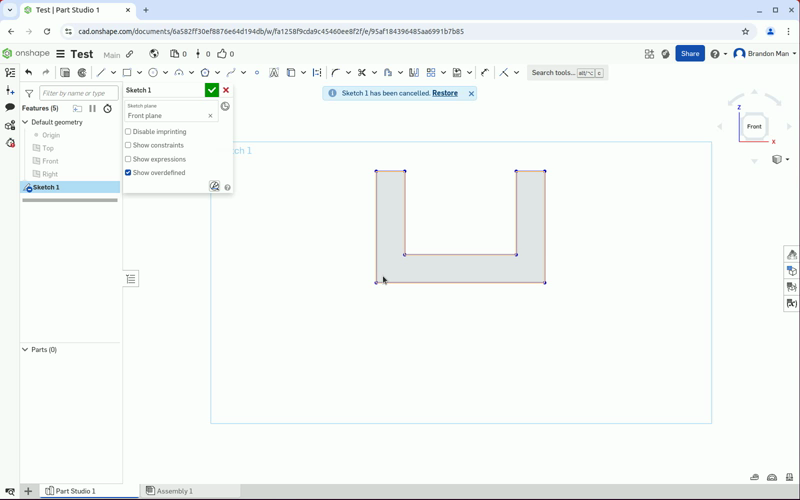
click(383, 275)
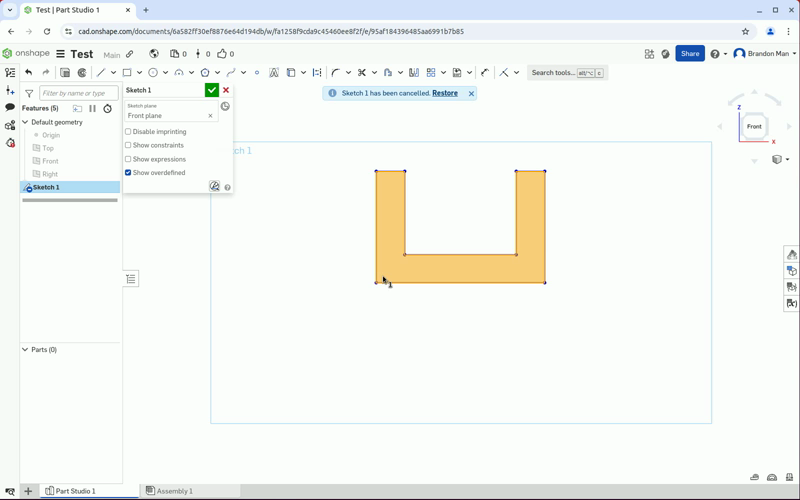
mouse_move(73, 352)
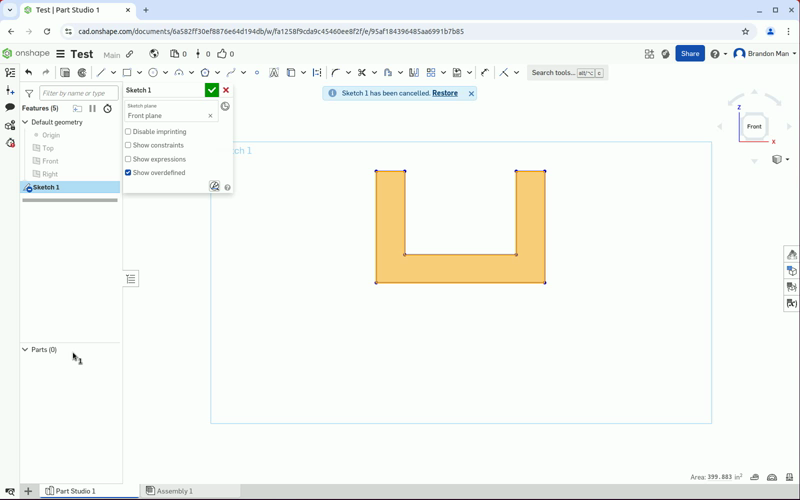
key(shift+y)
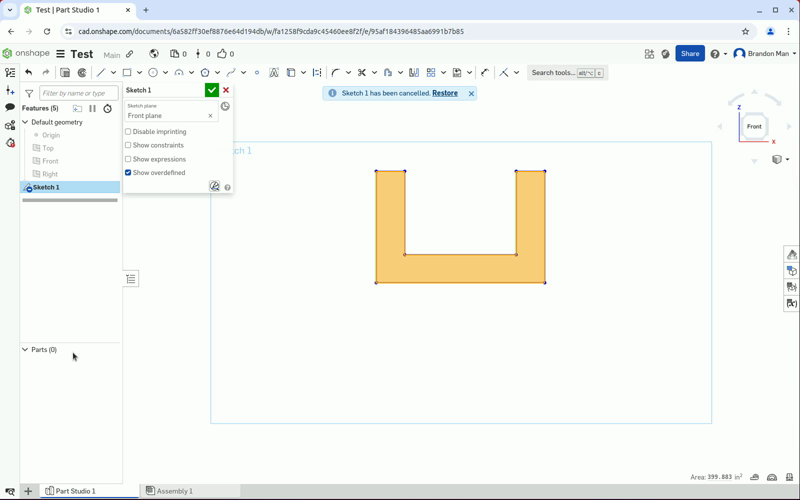
key(shift+e)
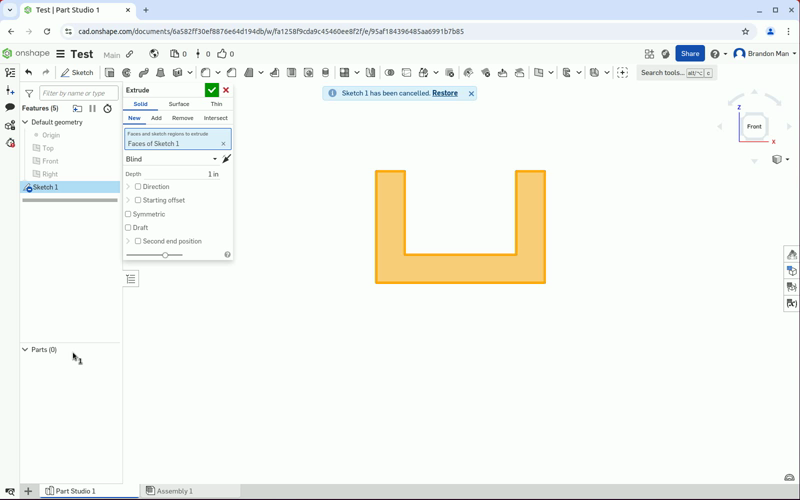
mouse_move(143, 106)
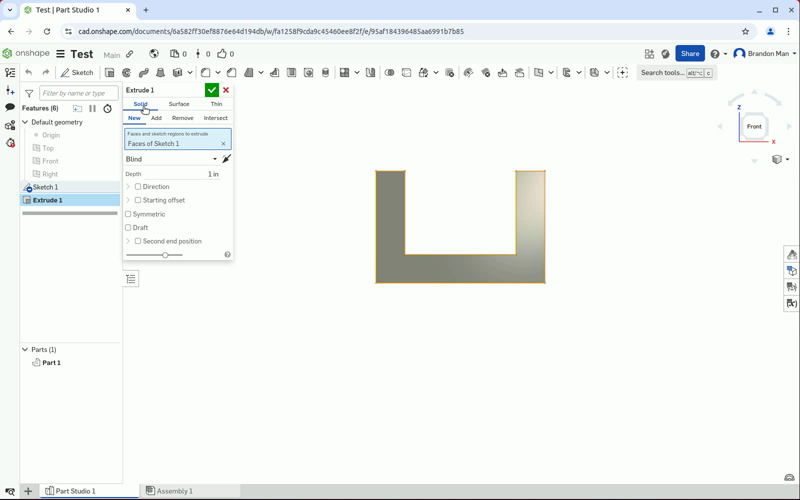
click(143, 106)
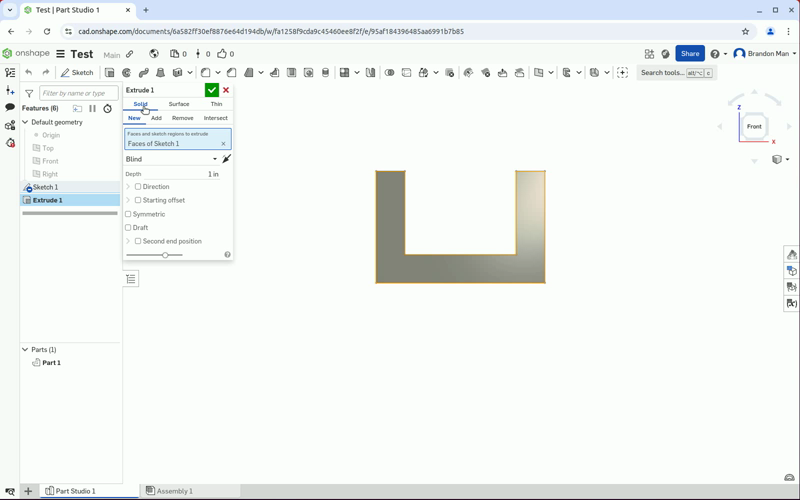
mouse_move(137, 120)
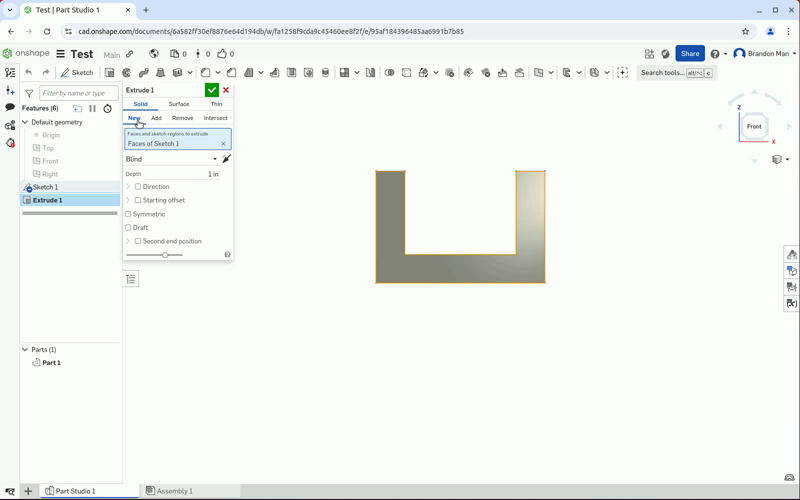
click(137, 120)
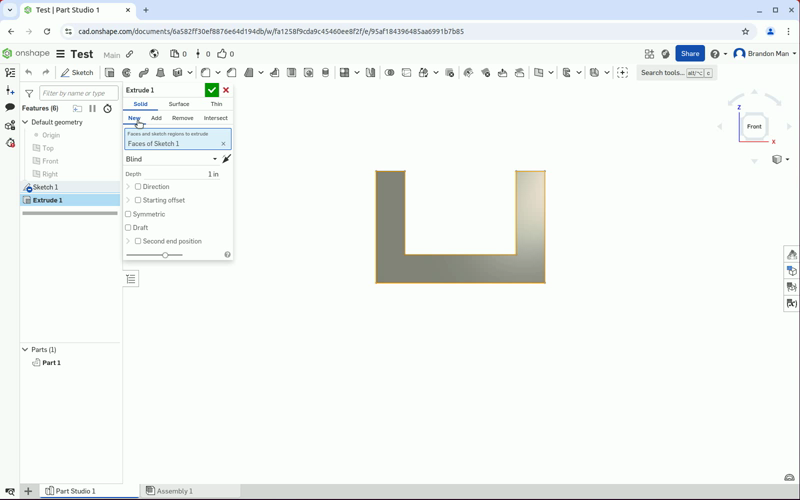
key(tab, 4)
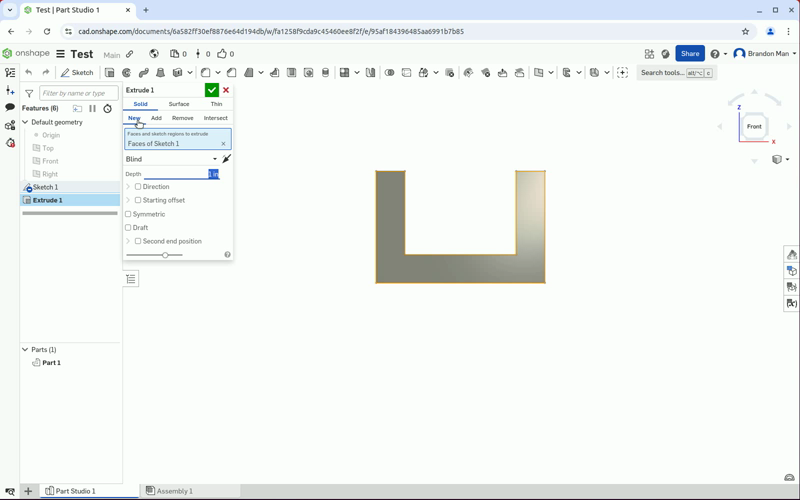
text(23.108)
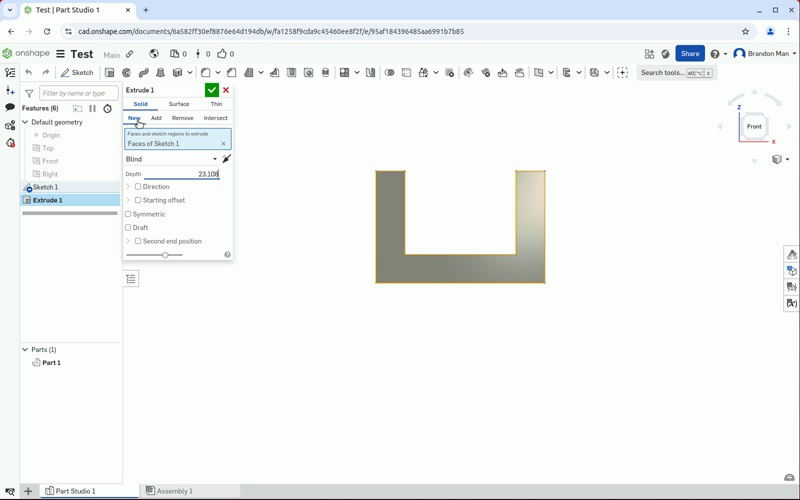
key(tab, 3)
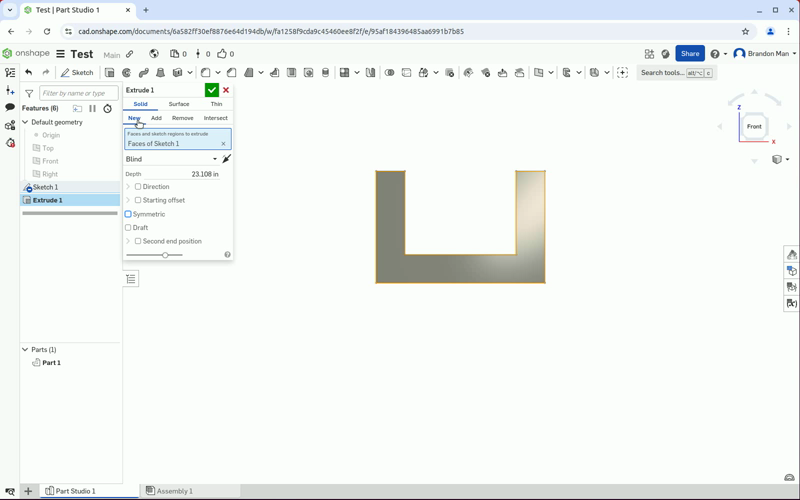
key(space)
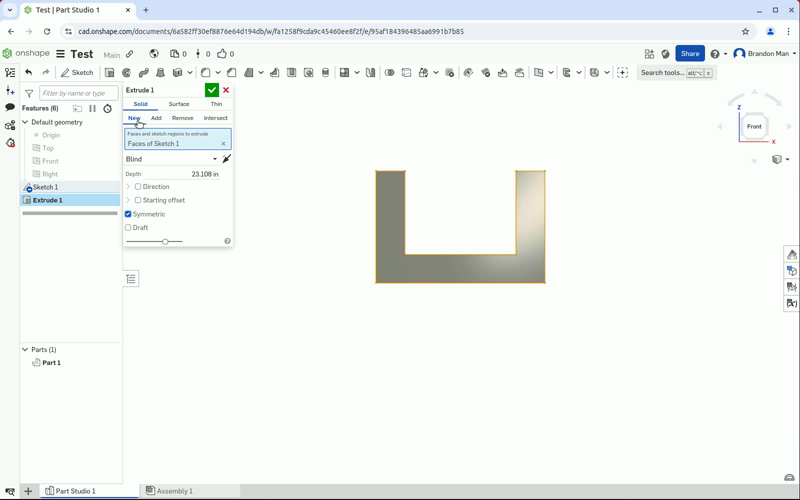
key(enter)
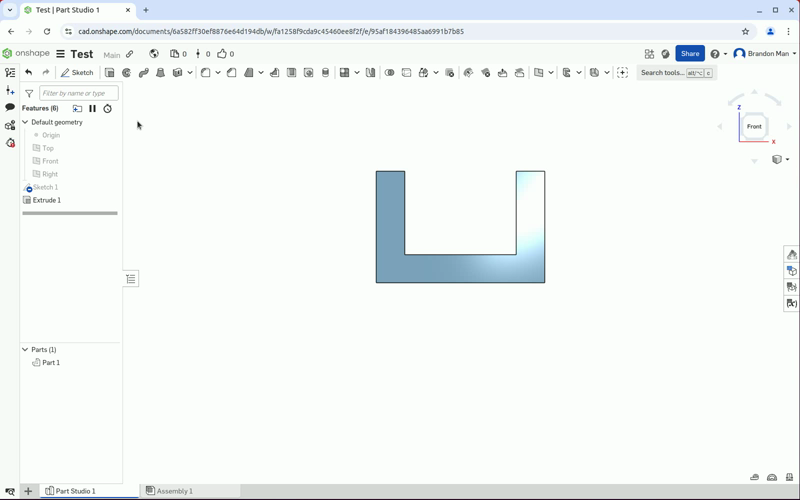
key(shift+h)
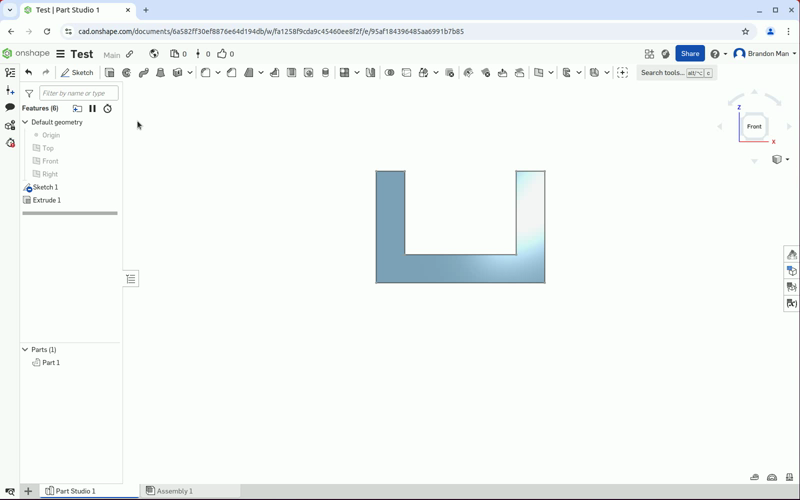
key(shift+h)
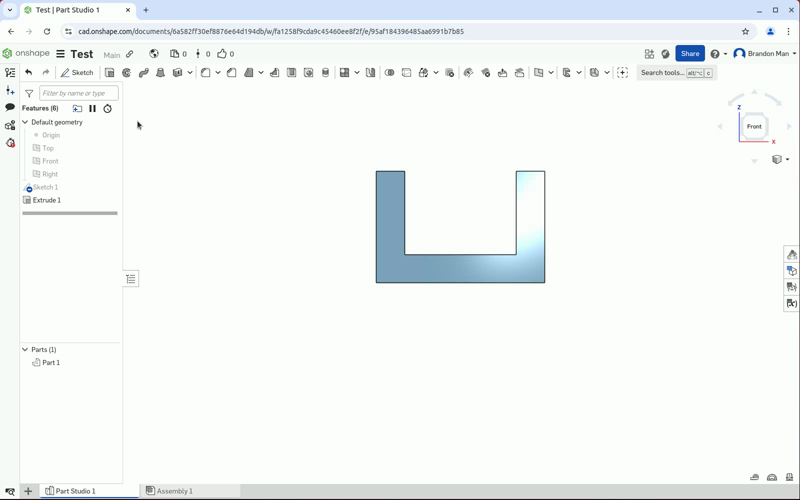
mouse_move(73, 189)
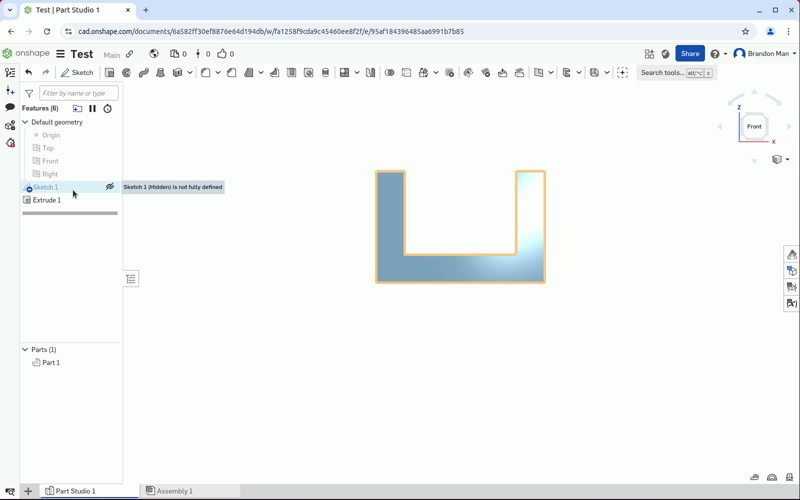
click(73, 189)
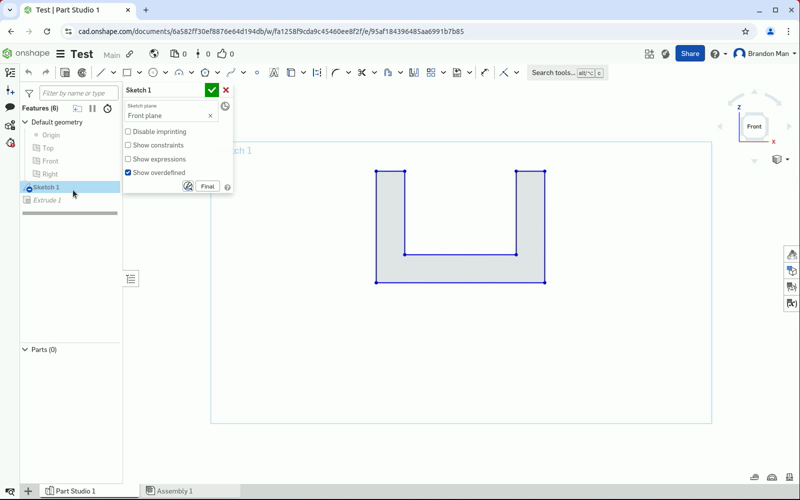
mouse_move(229, 92)
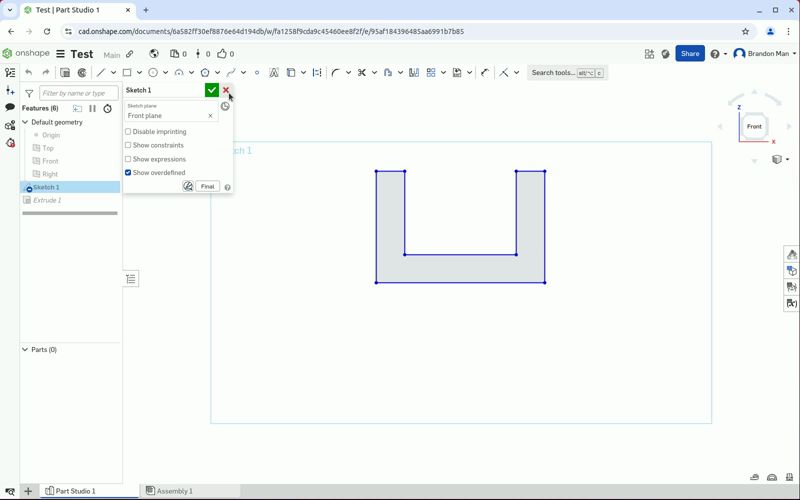
click(229, 92)
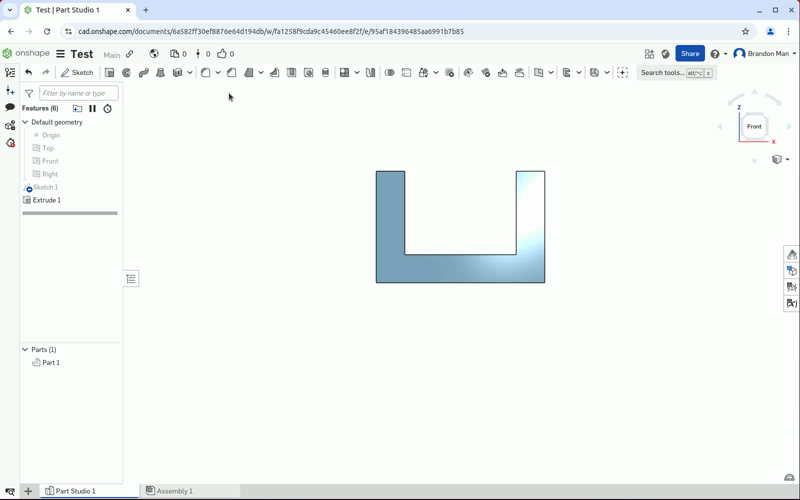
mouse_move(73, 352)
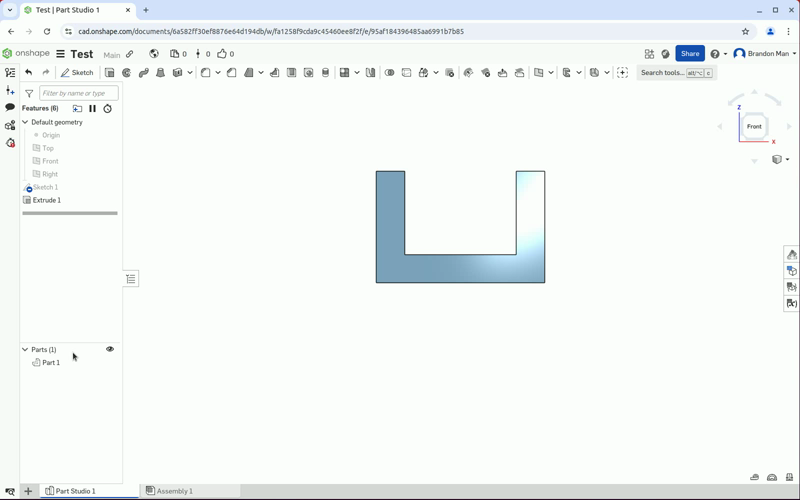
key(y)
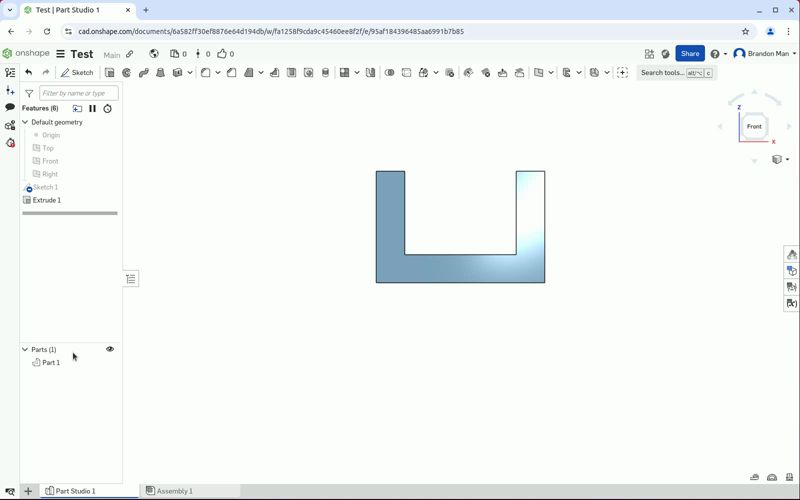
key(shift+p)
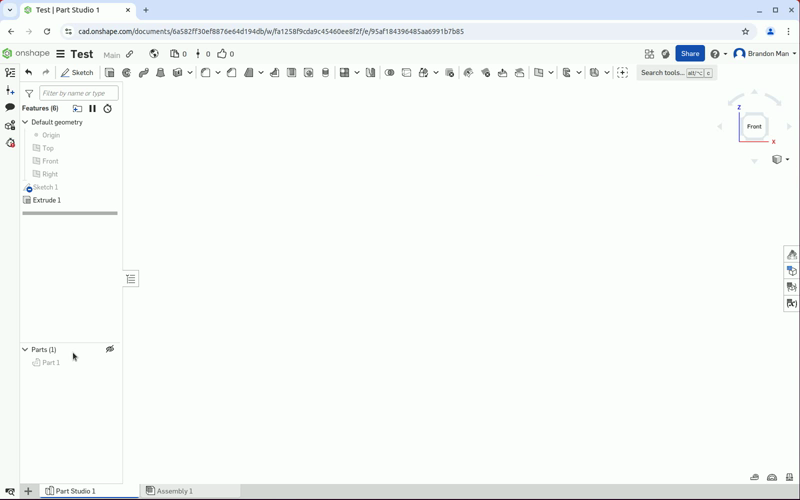
key(space)
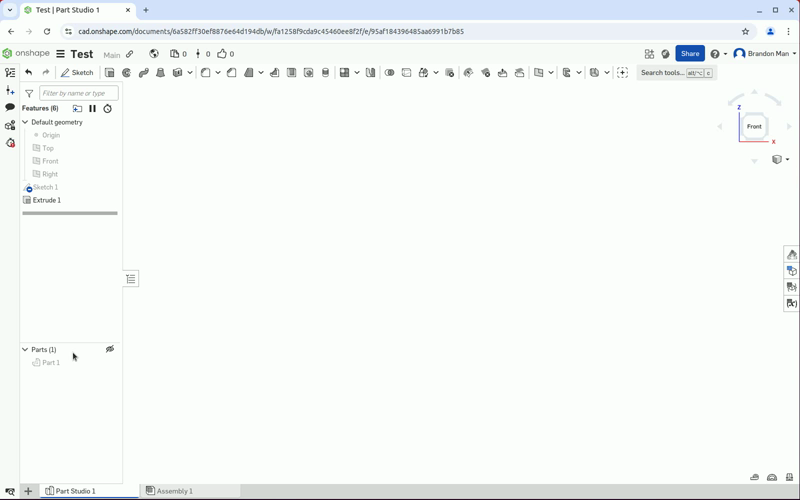
key_down(shift)
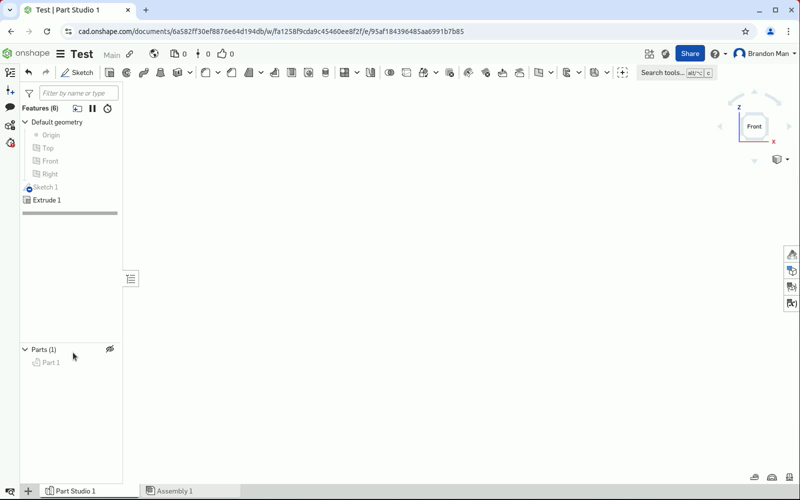
key(left)
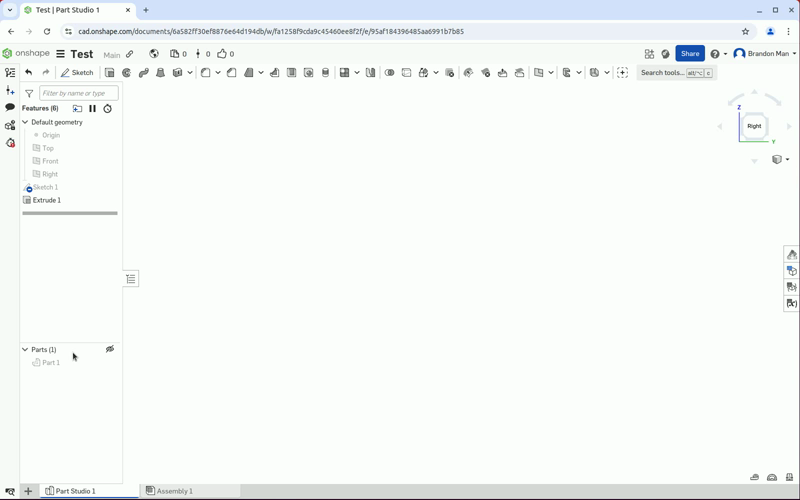
key_up(shift)
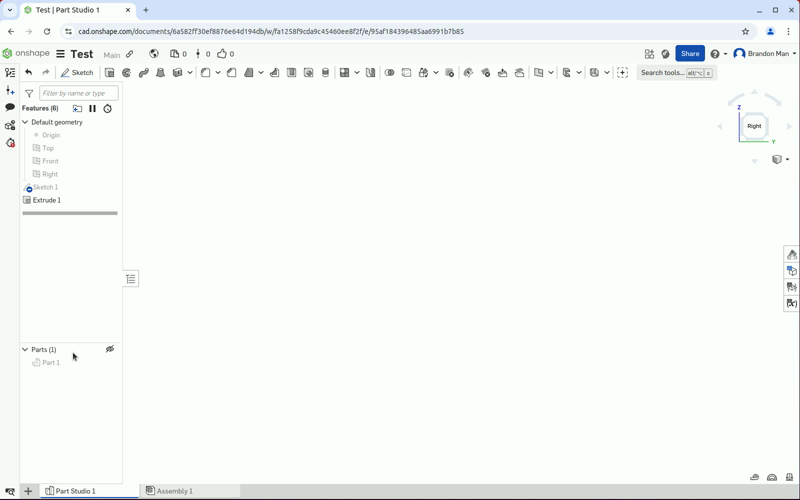
mouse_move(73, 352)
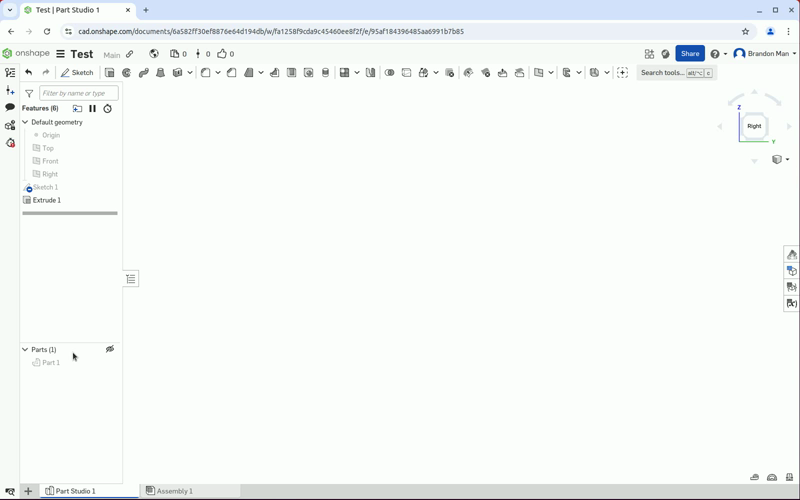
key(shift+y)
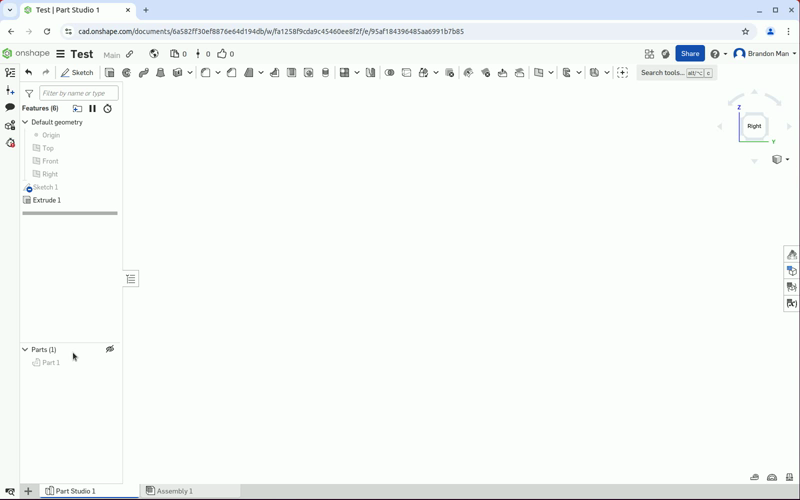
key(shift+s)
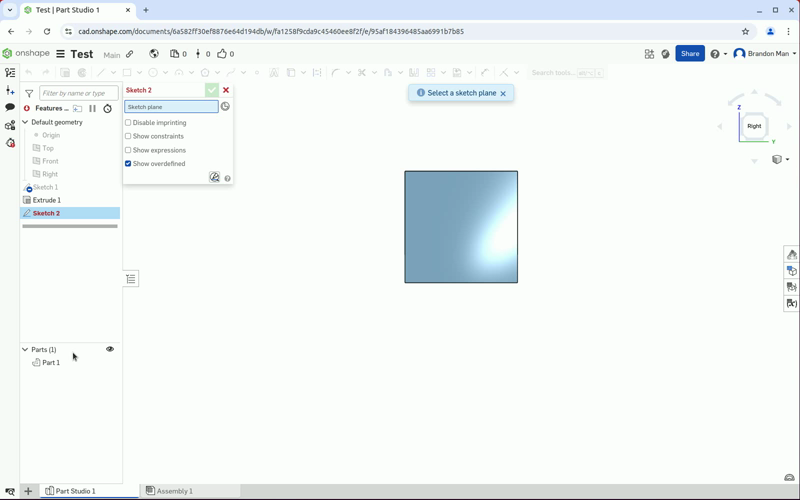
mouse_move(73, 176)
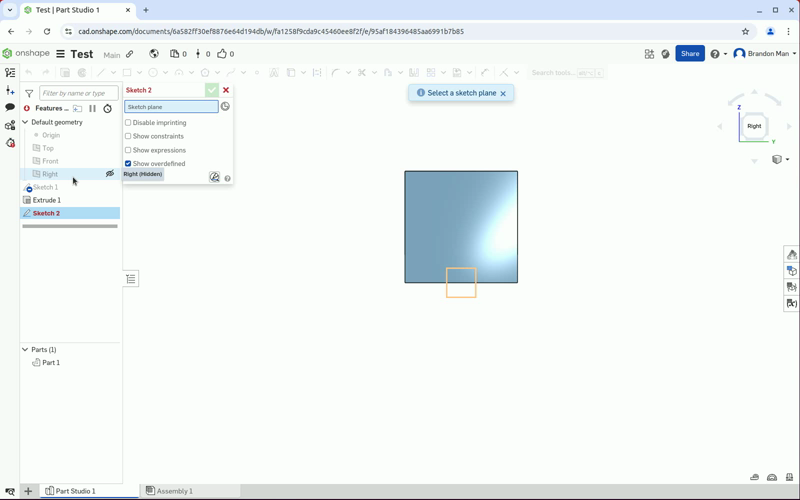
click(73, 176)
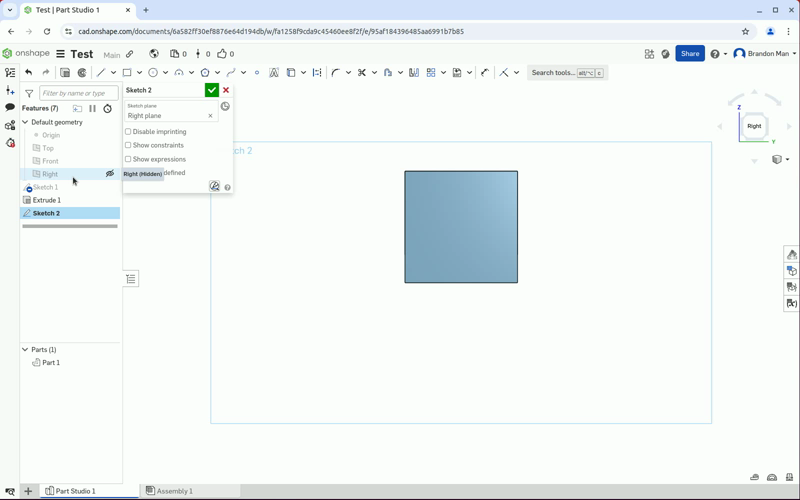
mouse_move(73, 352)
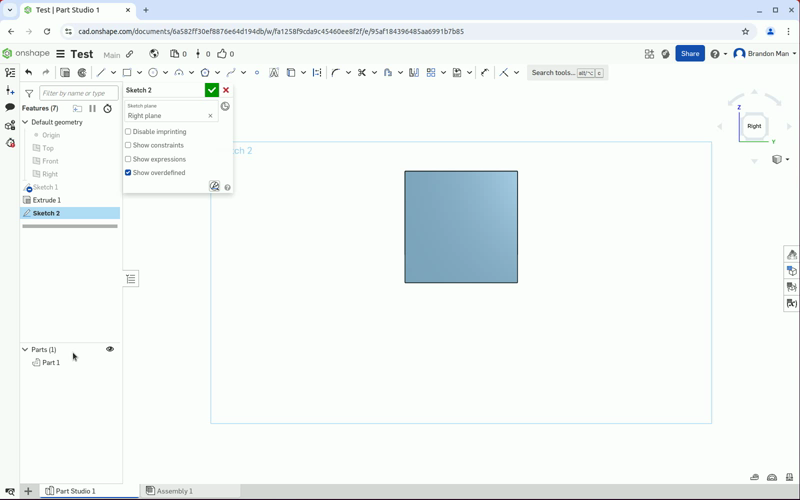
key(y)
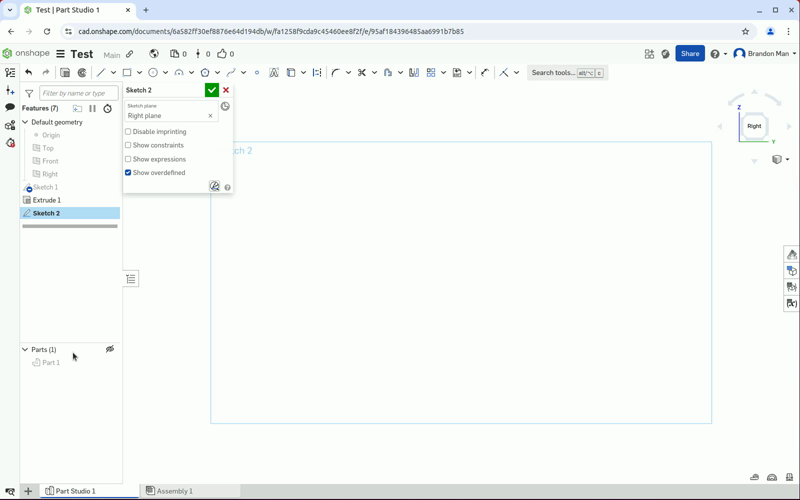
key(l)
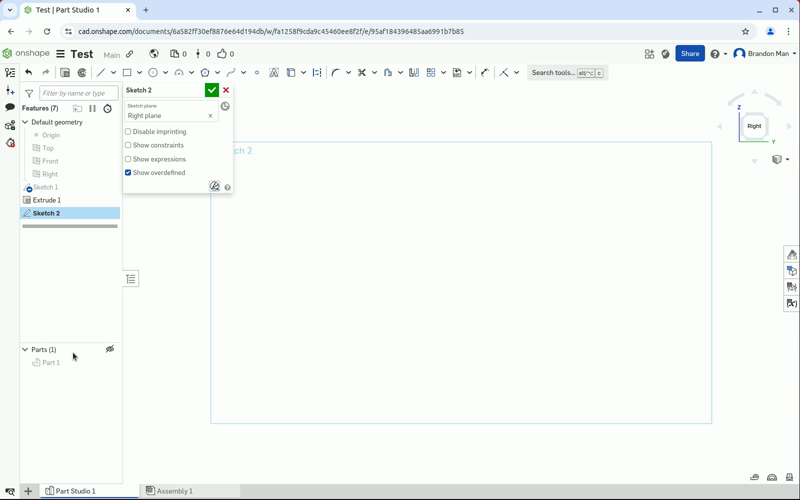
key_down(shift)
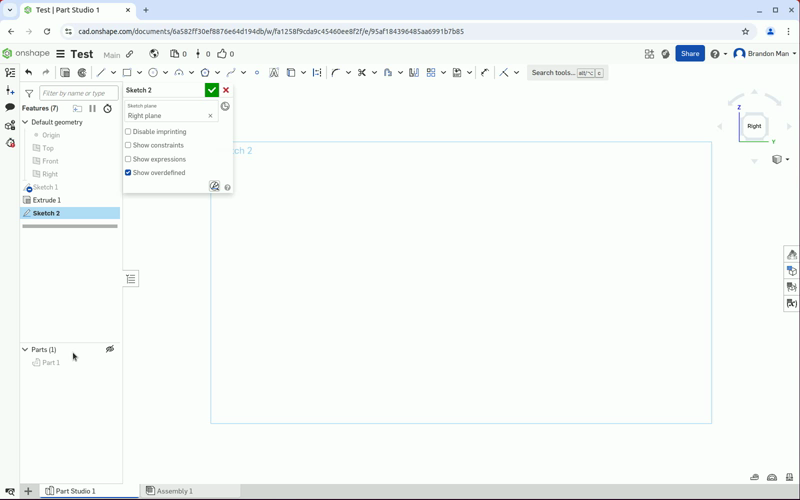
mouse_move(404, 254)
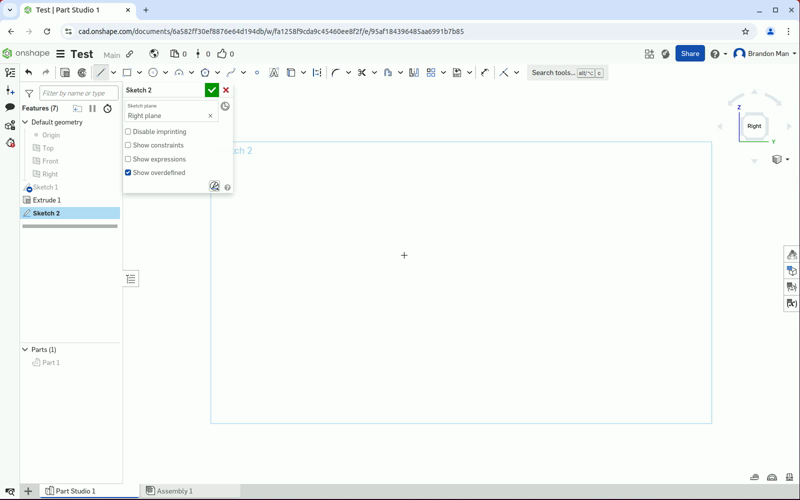
click(404, 254)
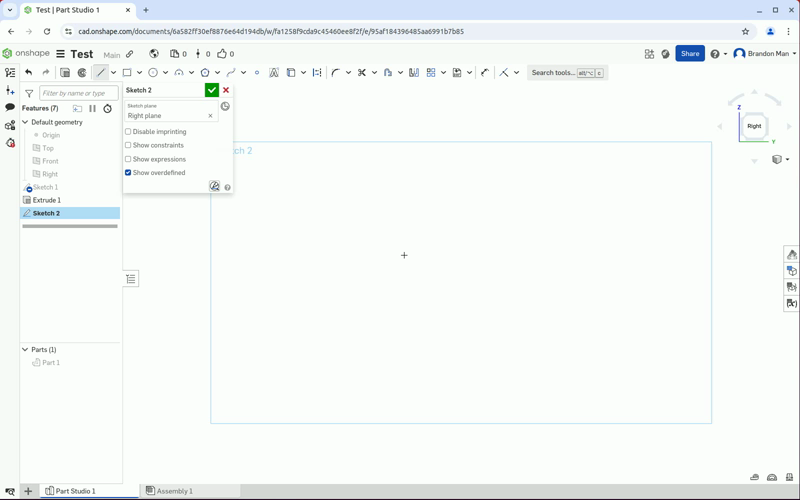
key_up(shift)
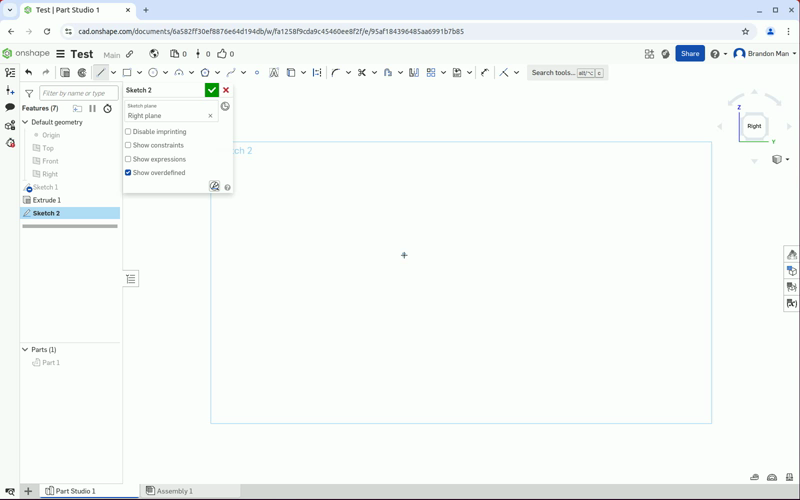
key_down(shift)
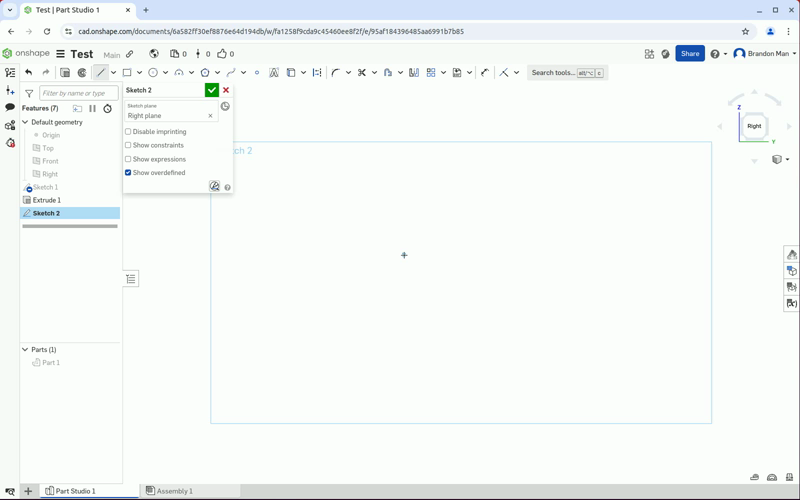
mouse_move(516, 254)
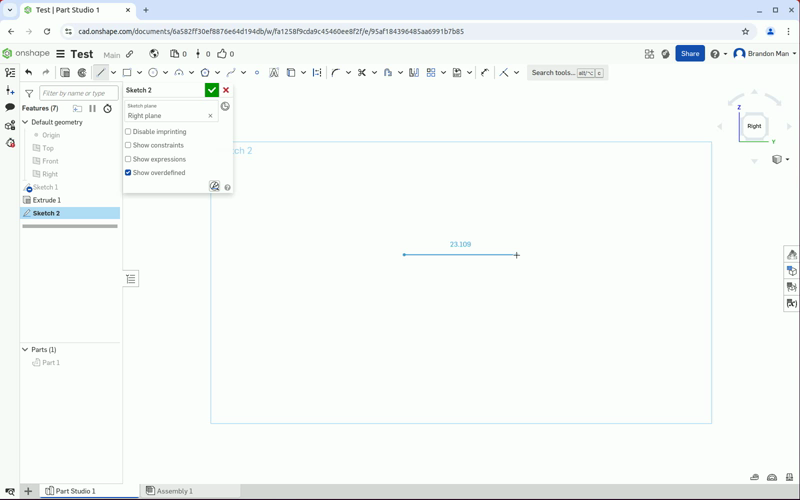
click(516, 254)
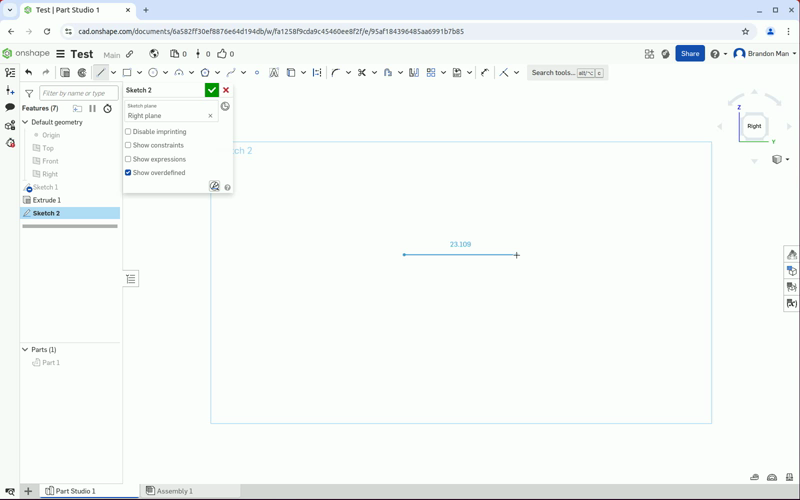
key_up(shift)
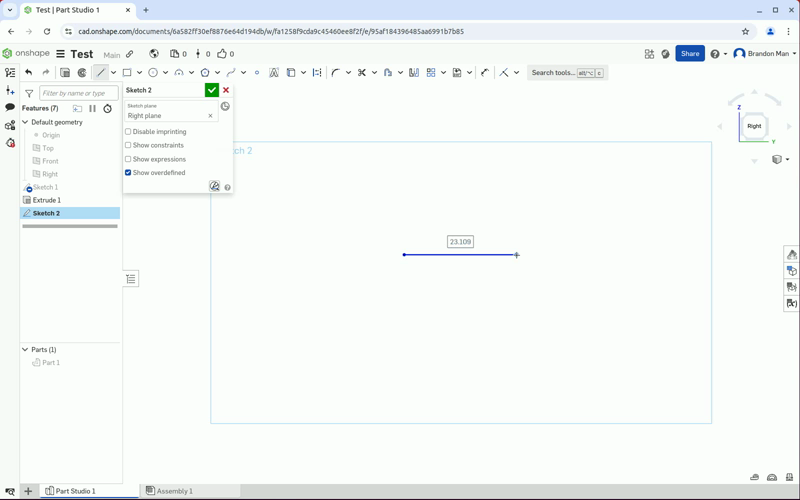
key_down(shift)
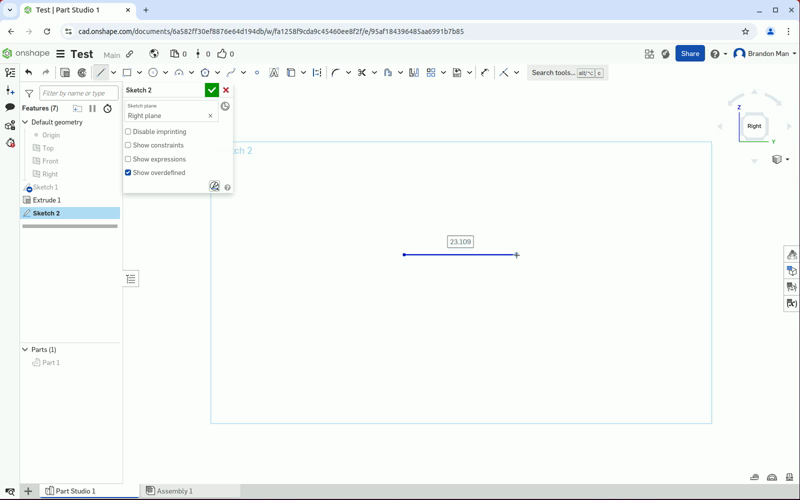
mouse_move(546, 254)
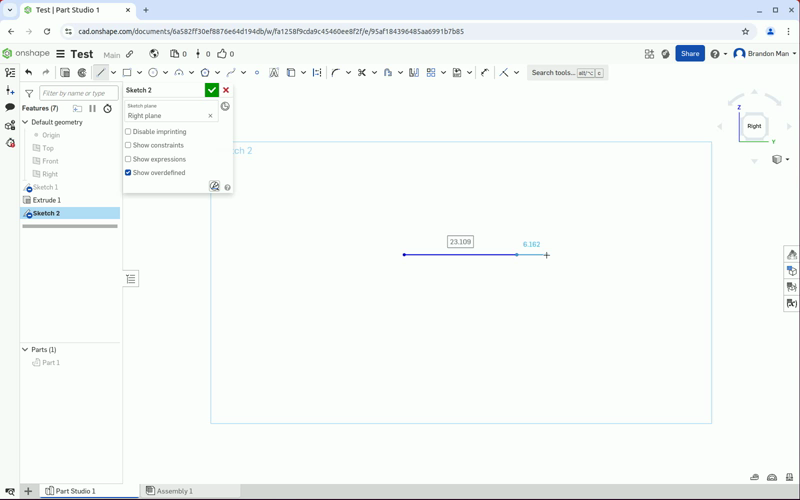
mouse_move(516, 198)
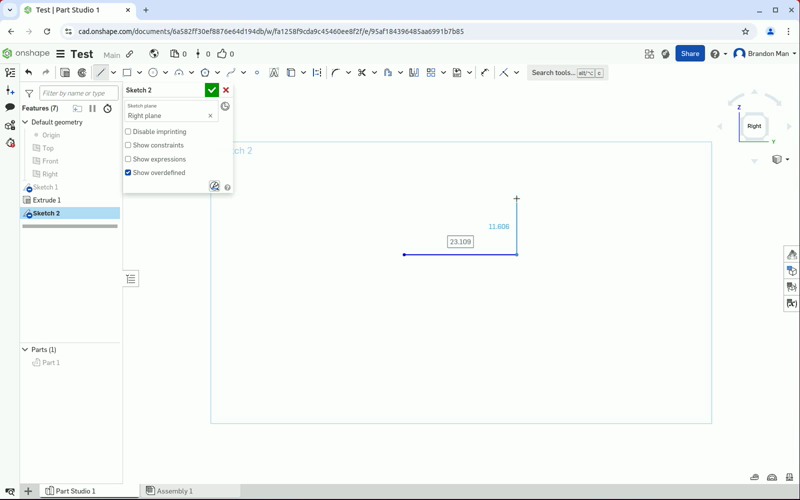
click(516, 198)
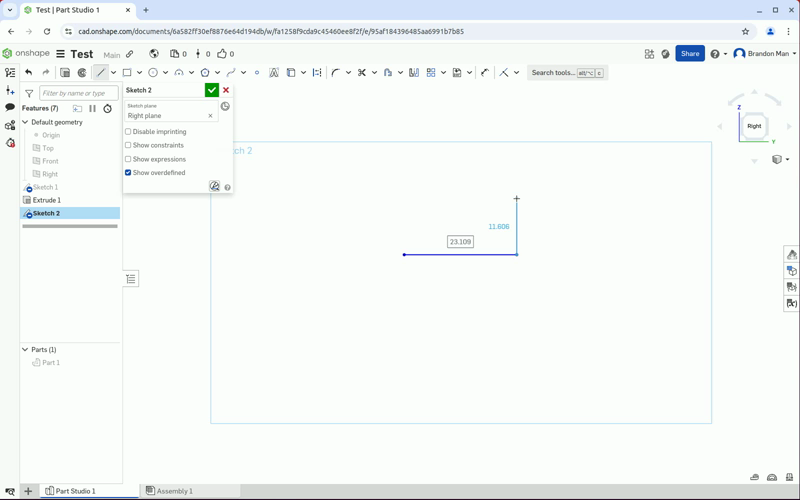
key_up(shift)
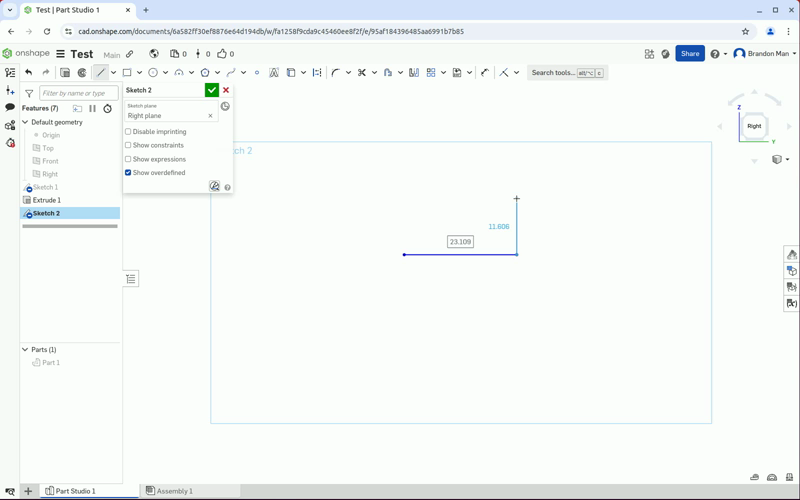
key_down(shift)
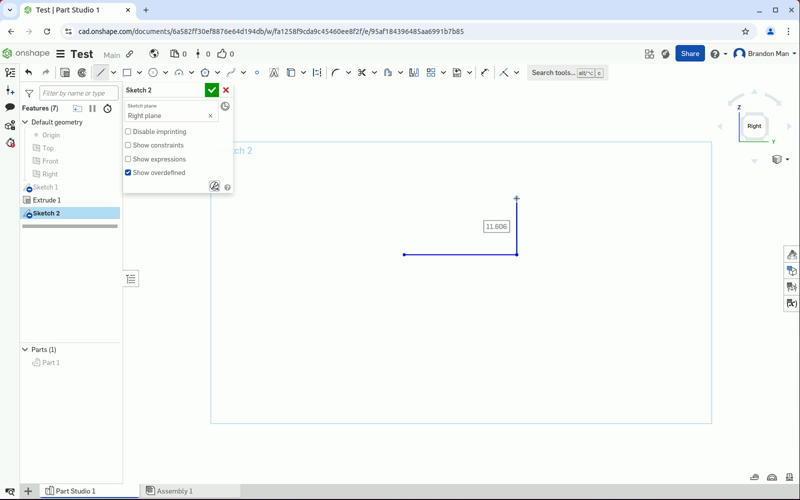
mouse_move(404, 254)
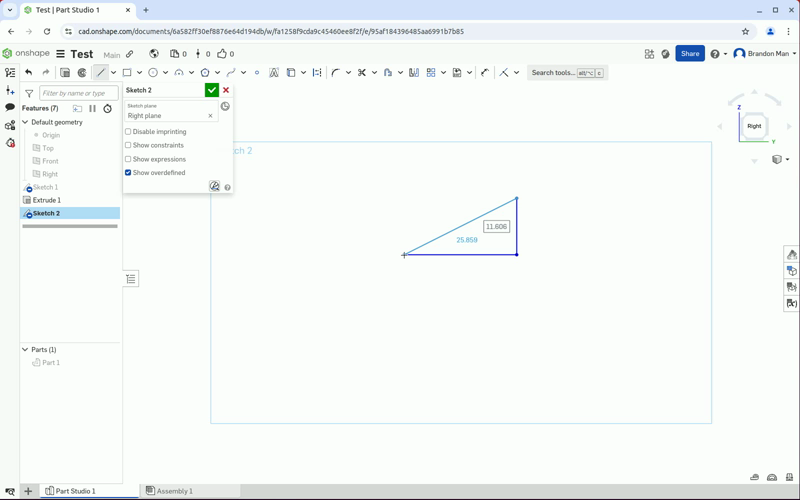
key_up(shift)
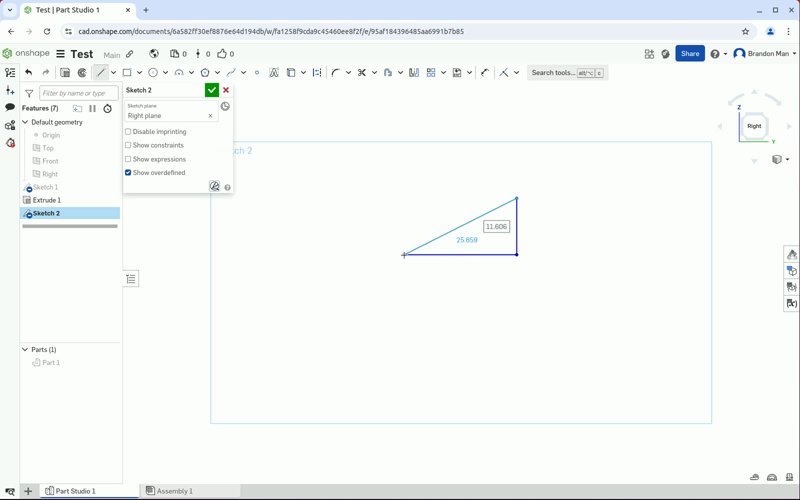
click(404, 254)
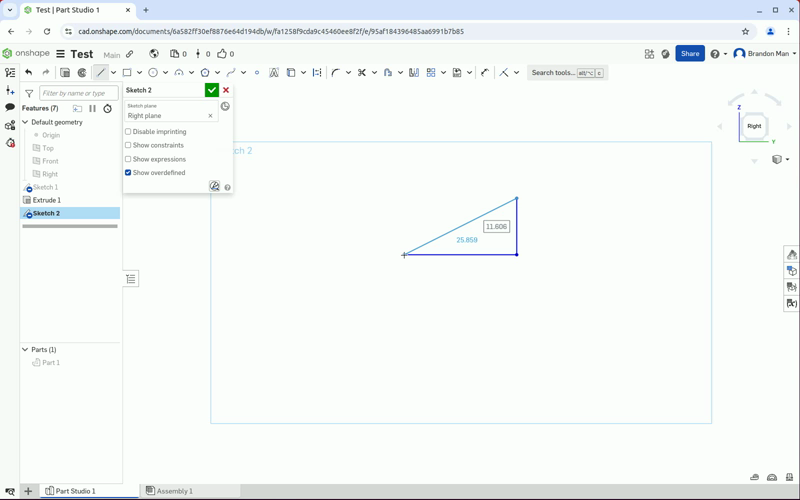
key(esc)
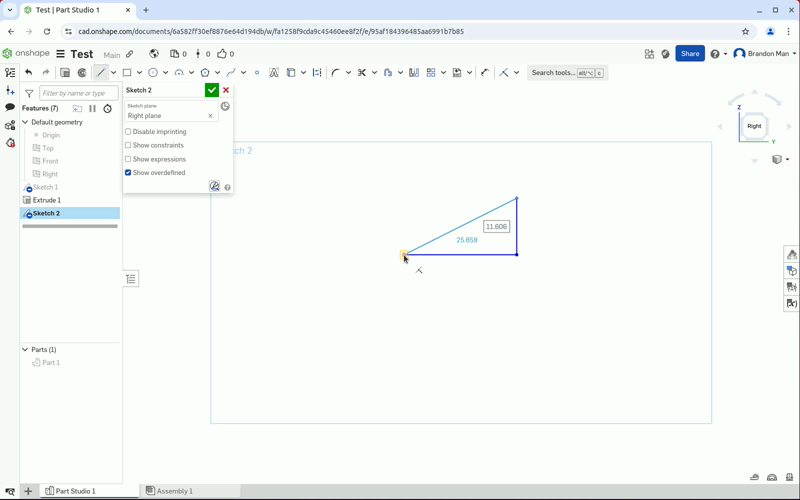
mouse_move(490, 248)
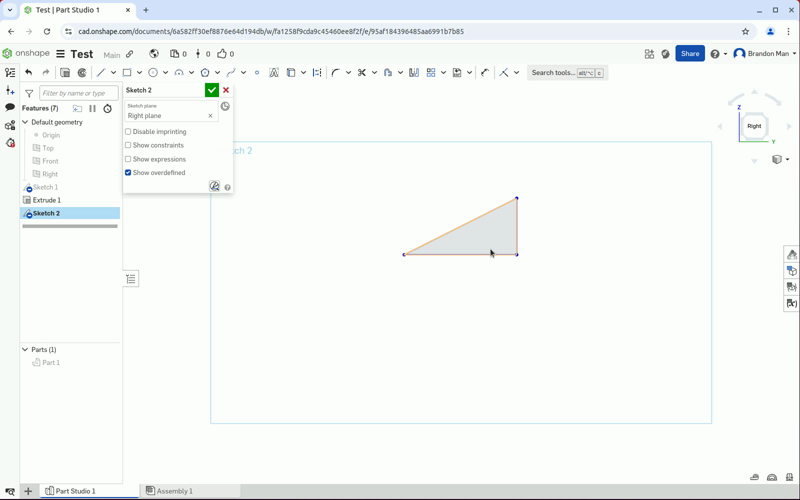
click(490, 248)
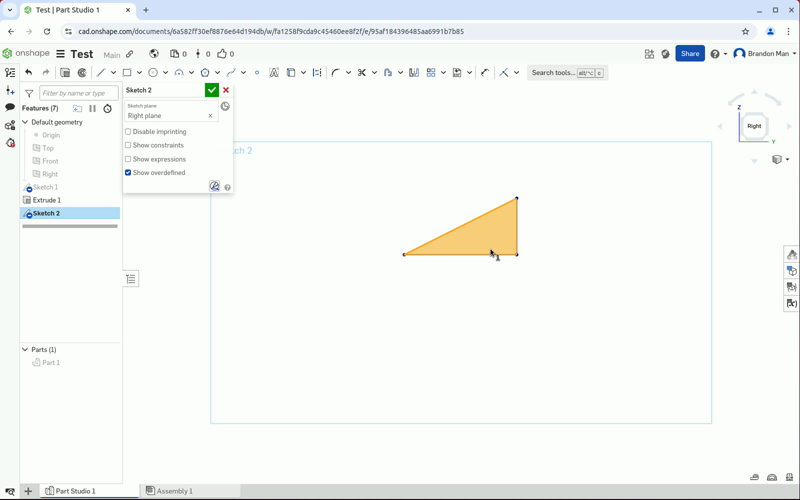
mouse_move(73, 352)
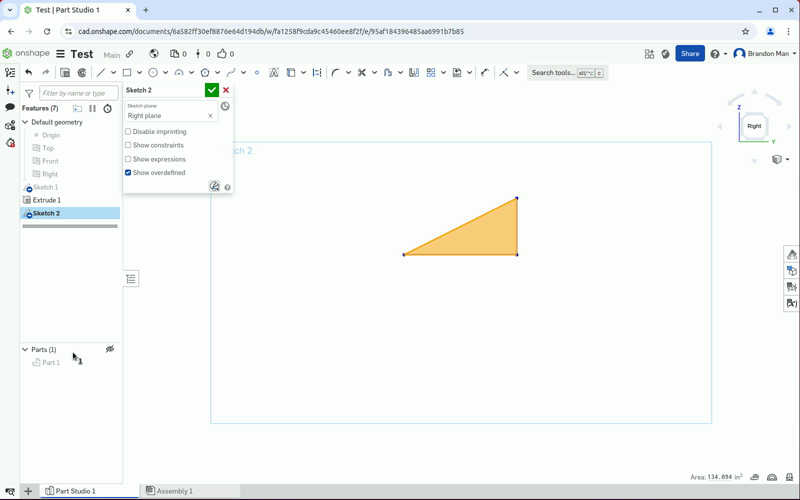
key(shift+y)
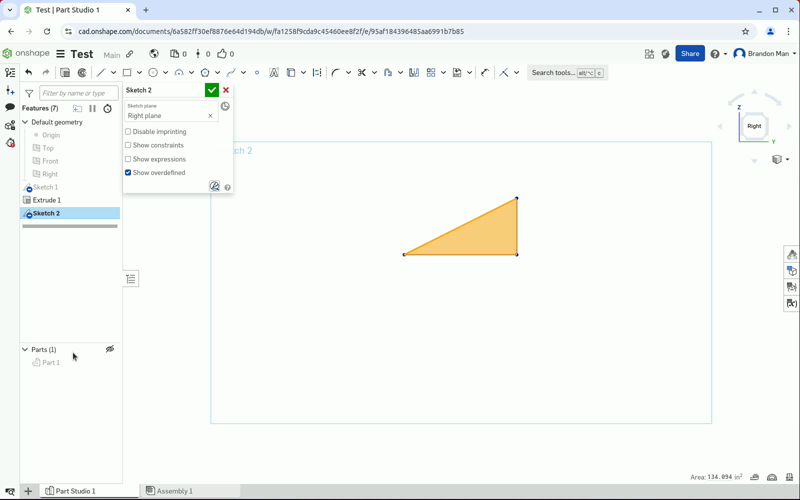
key(shift+e)
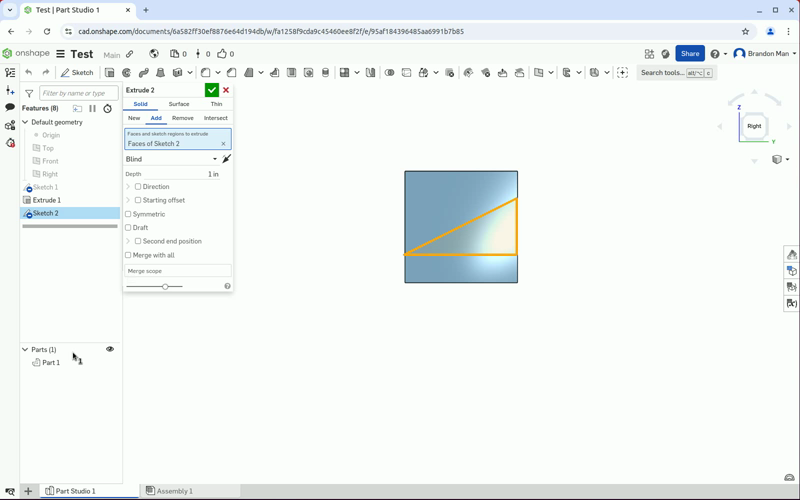
mouse_move(143, 106)
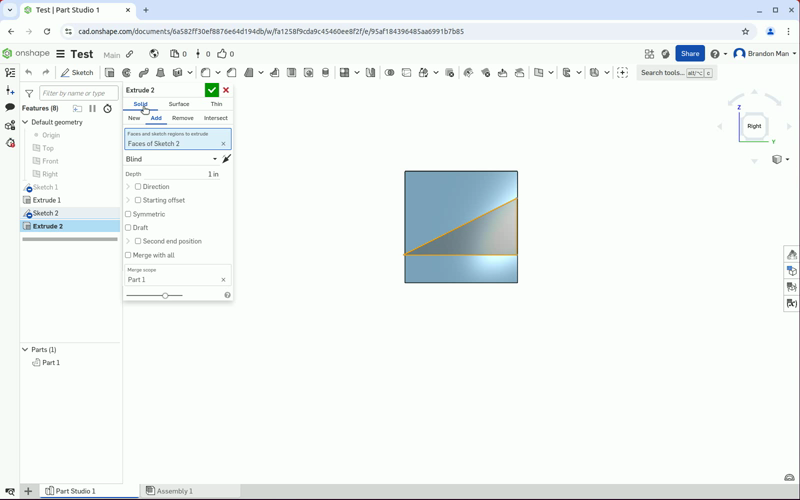
click(143, 106)
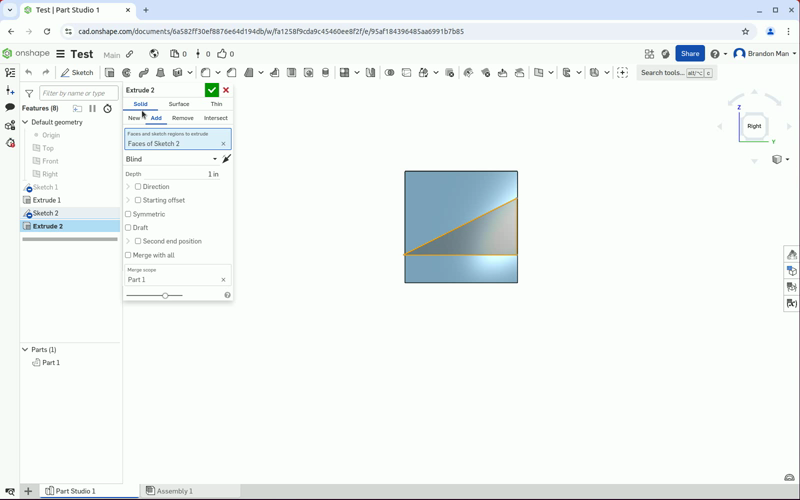
mouse_move(137, 120)
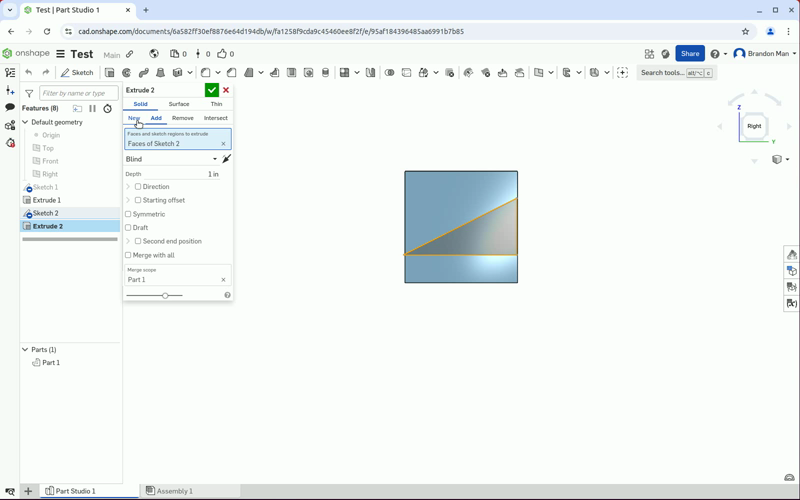
click(137, 120)
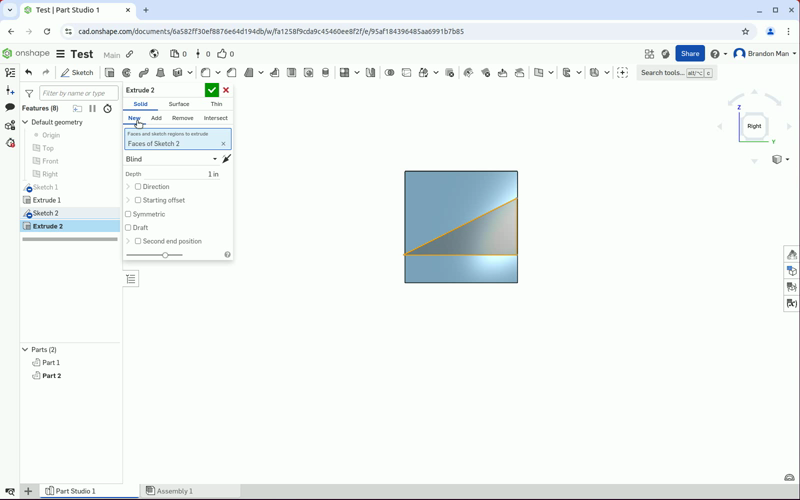
key(tab, 4)
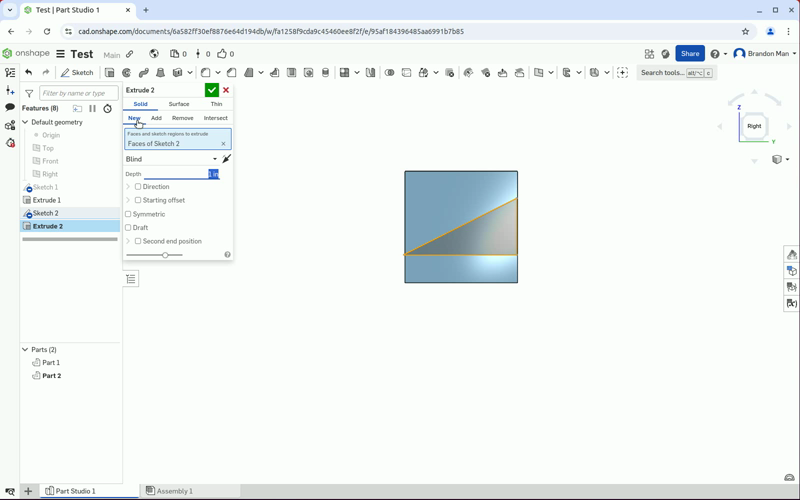
text(23.108)
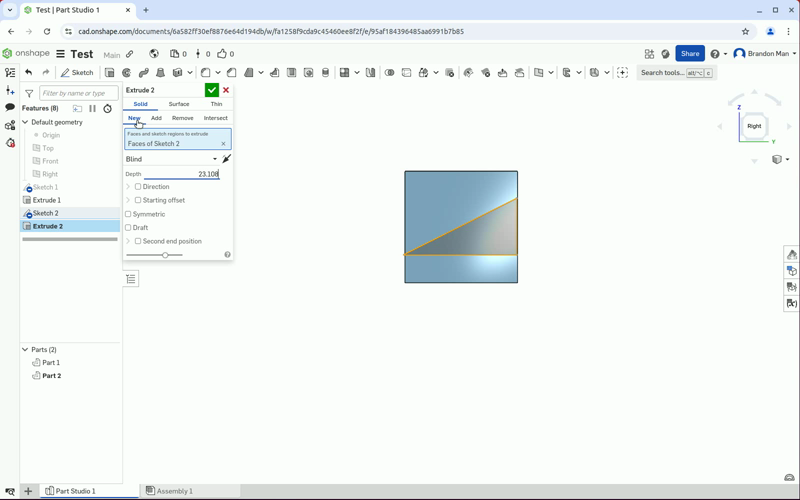
key(tab, 3)
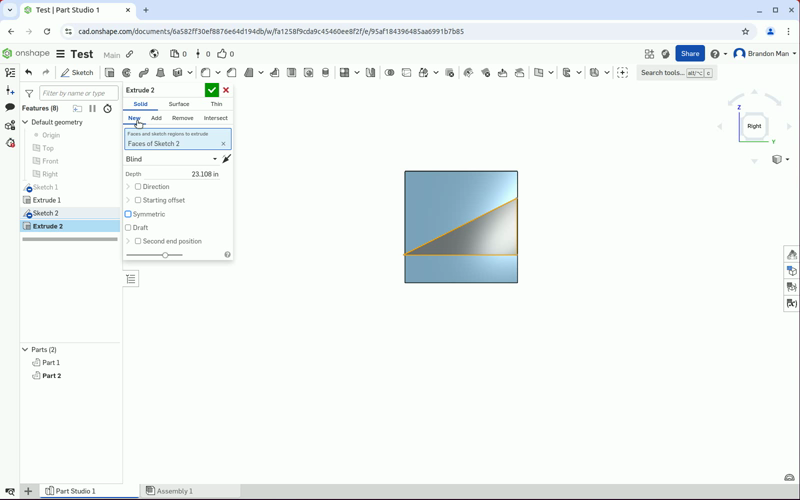
key(space)
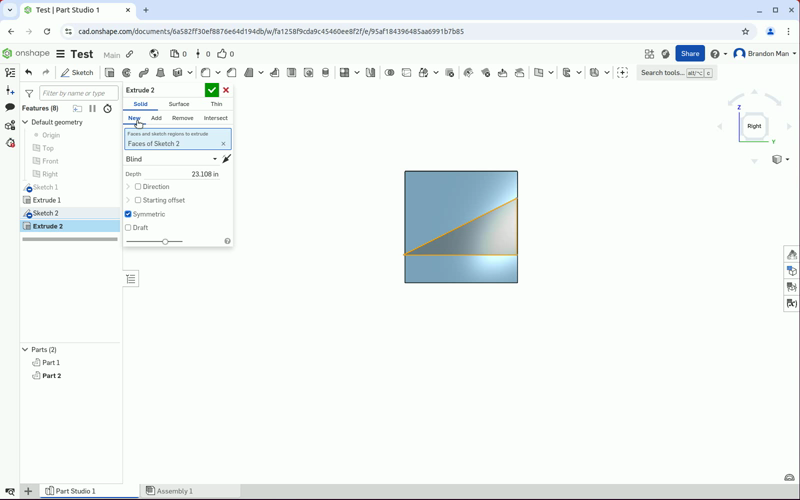
key(enter)
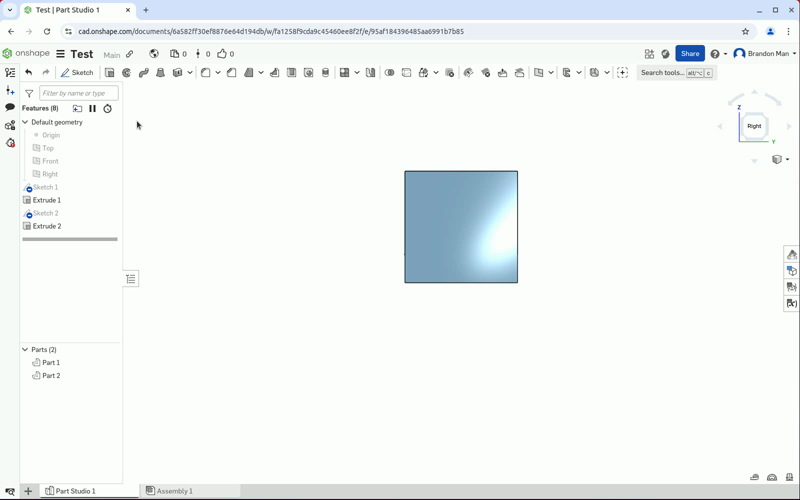
key(shift+h)
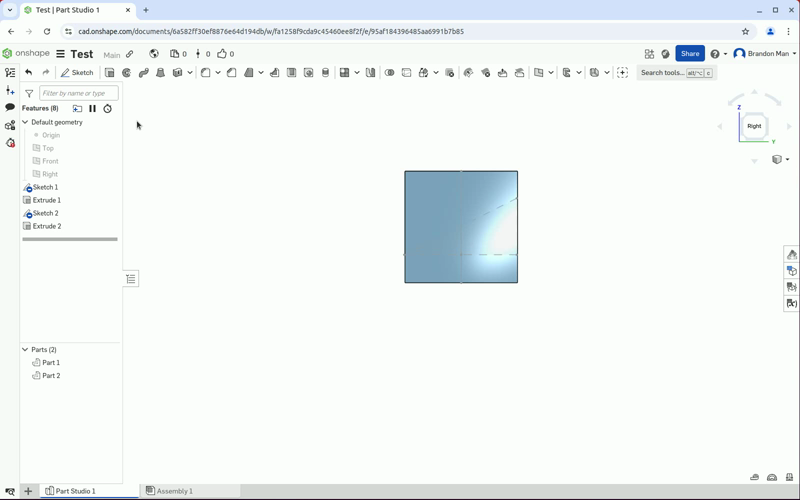
key(shift+h)
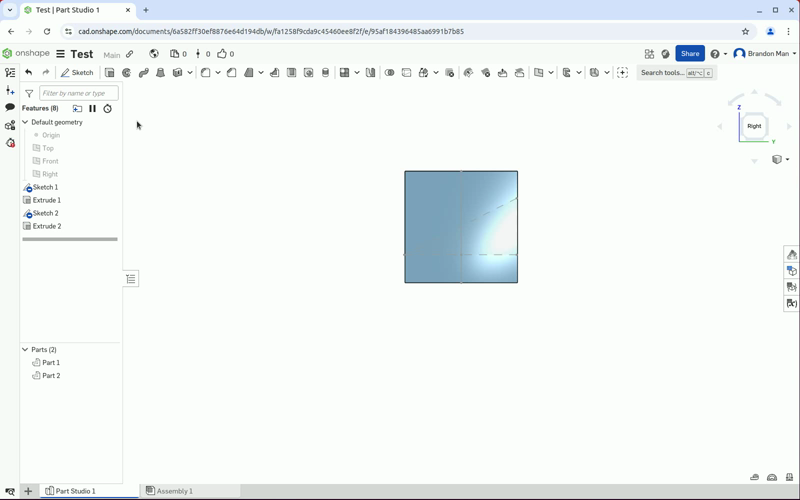
key(shift+7)
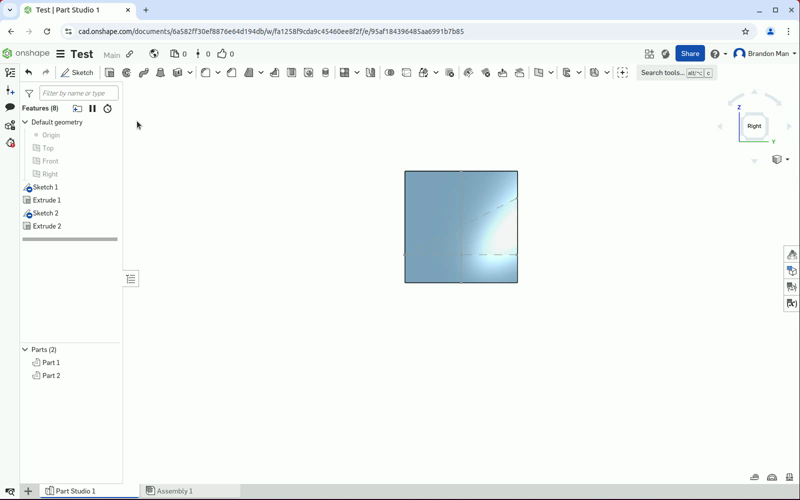
key(right, 2)
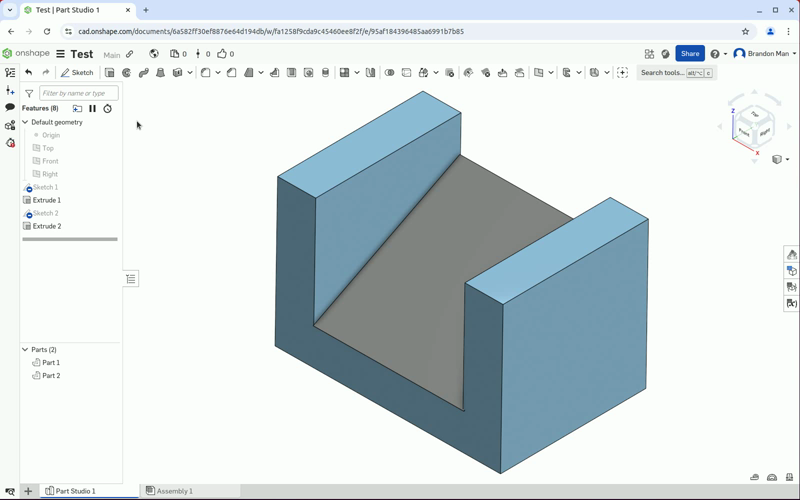
key(down, 2)
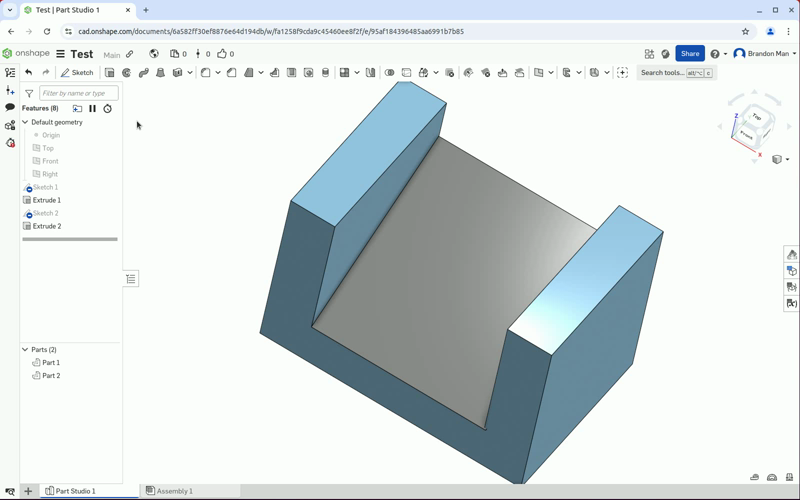
key(up, 2)
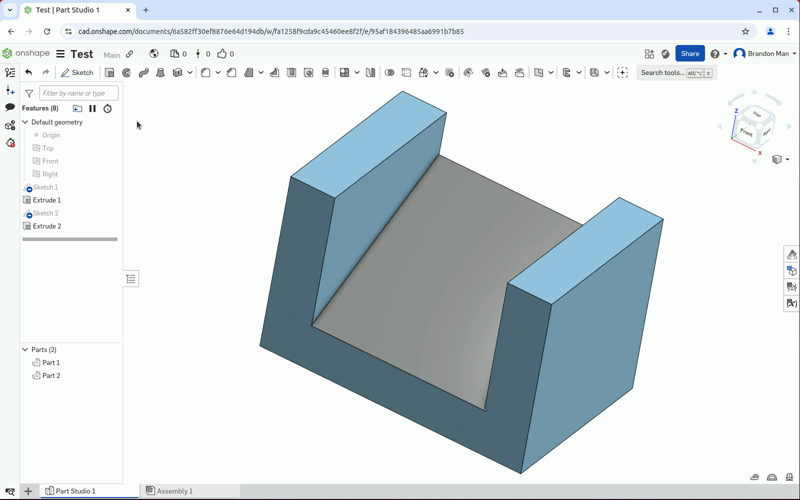
key(left, 2)
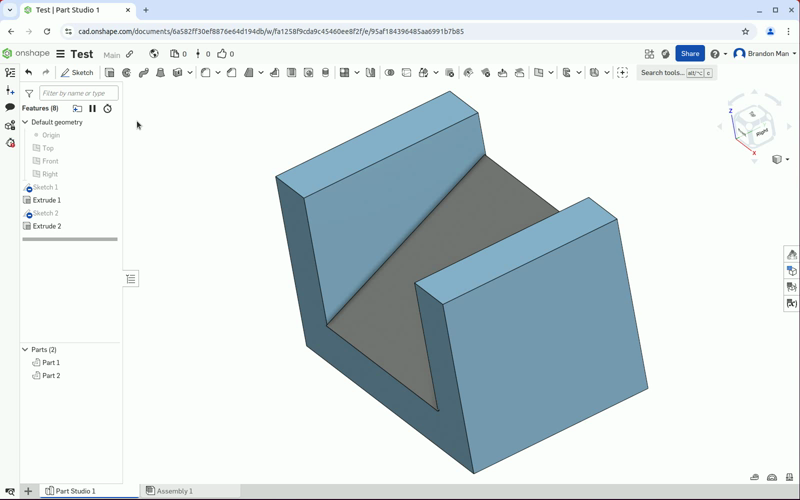
mouse_move(73, 189)
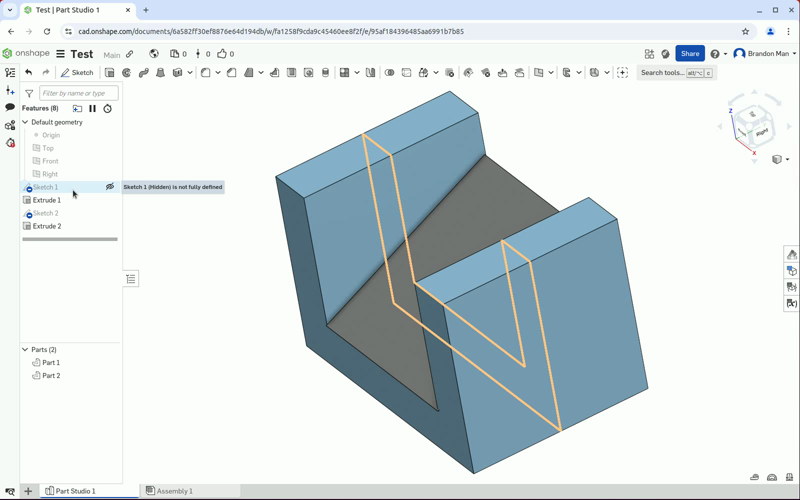
click(73, 189)